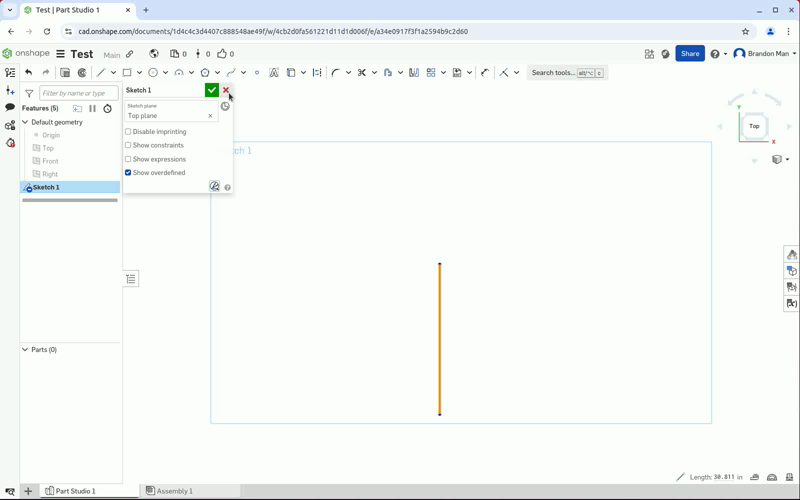
key(shift+h)
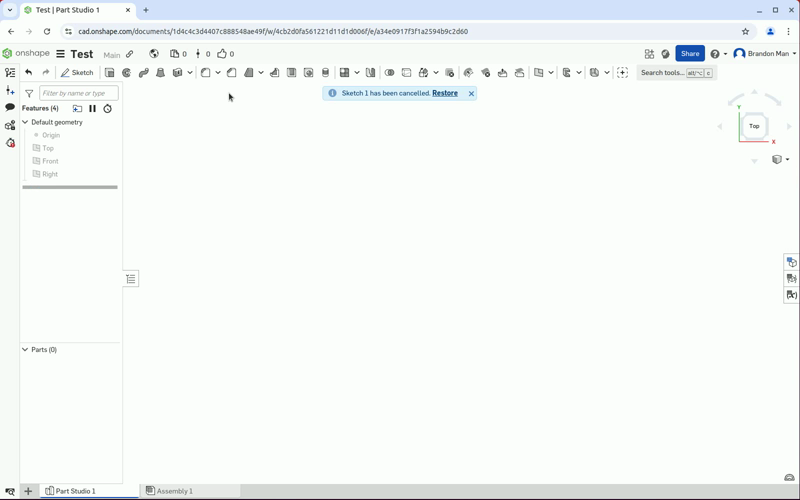
mouse_move(73, 352)
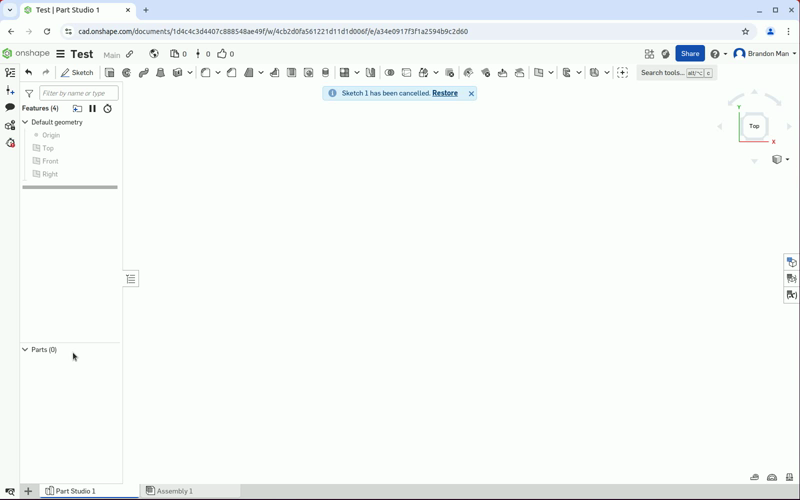
key(y)
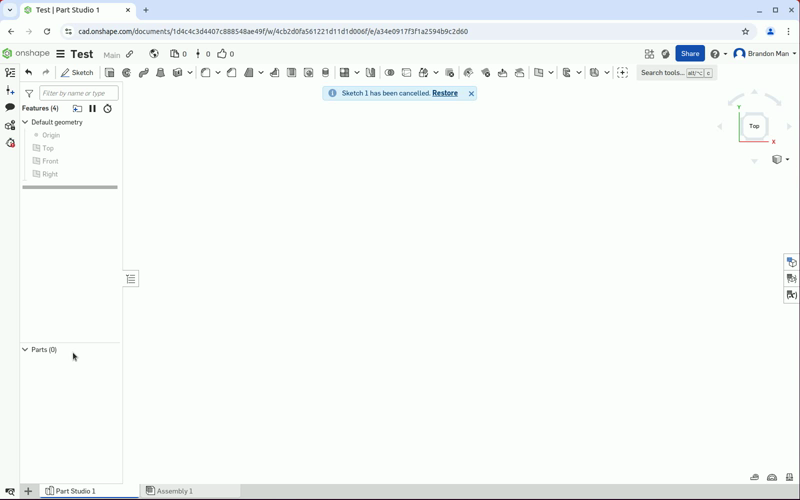
key(shift+p)
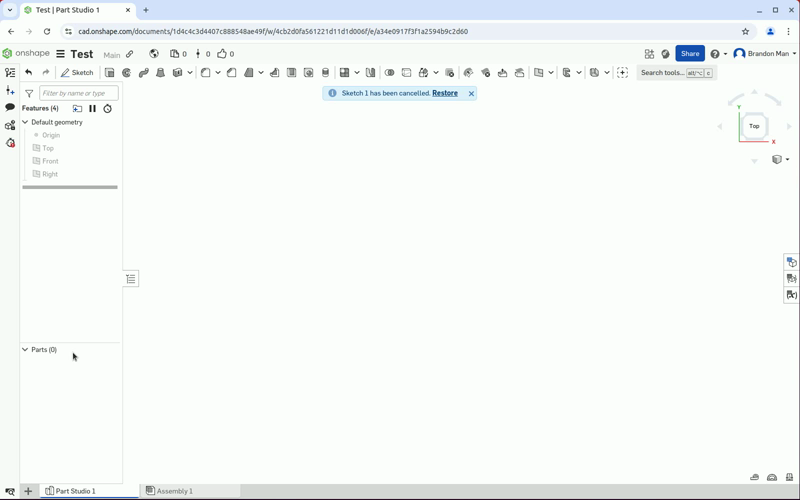
key(space)
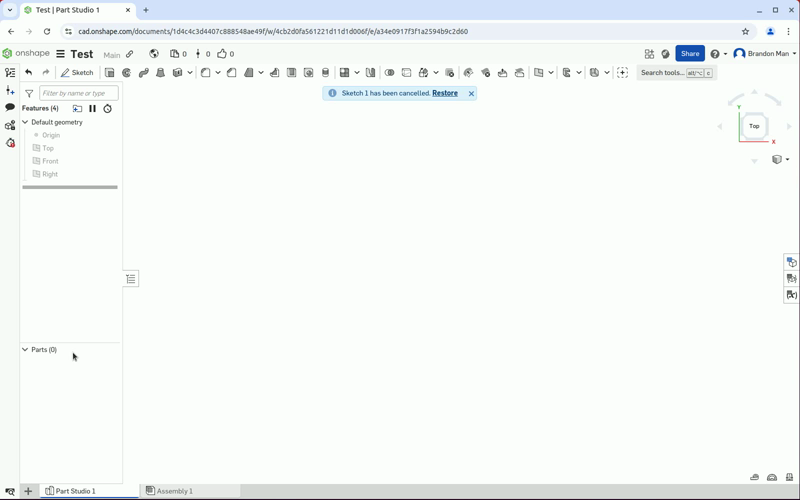
key_down(shift)
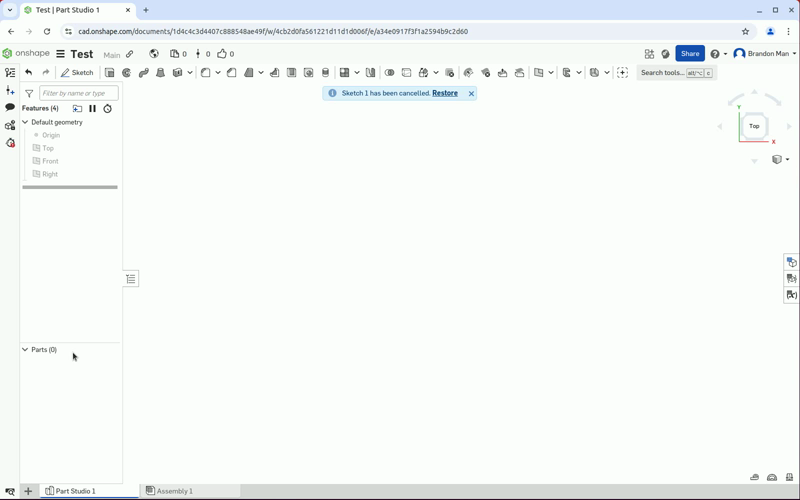
key(up)
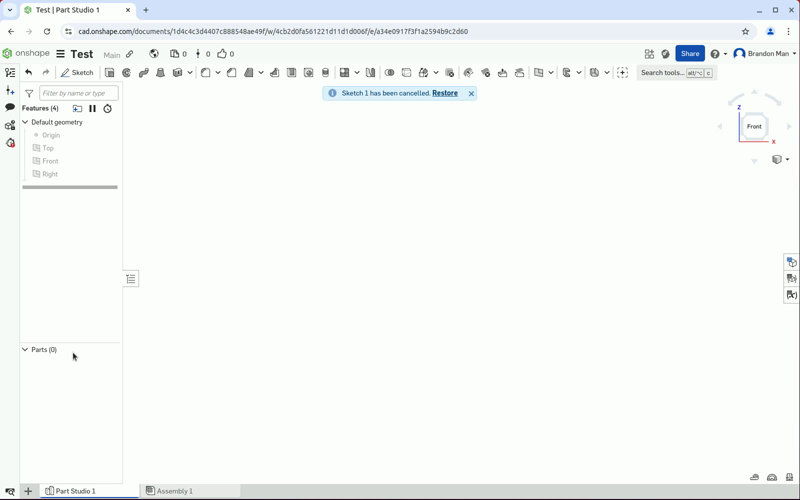
key_up(shift)
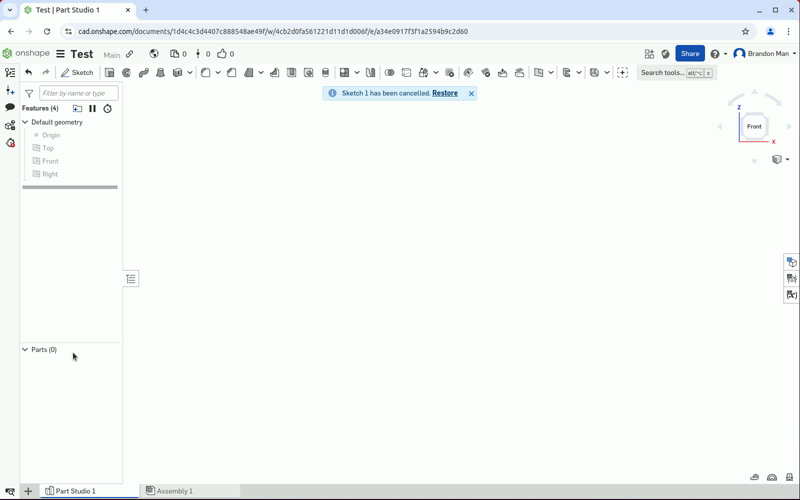
mouse_move(73, 352)
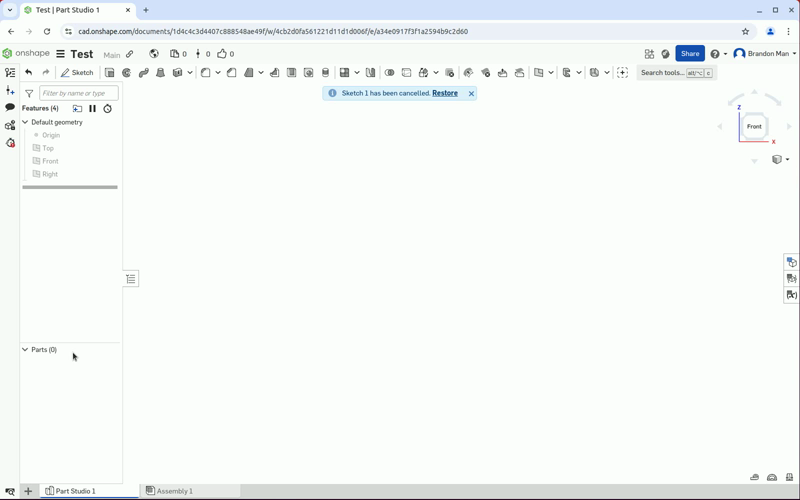
key(shift+y)
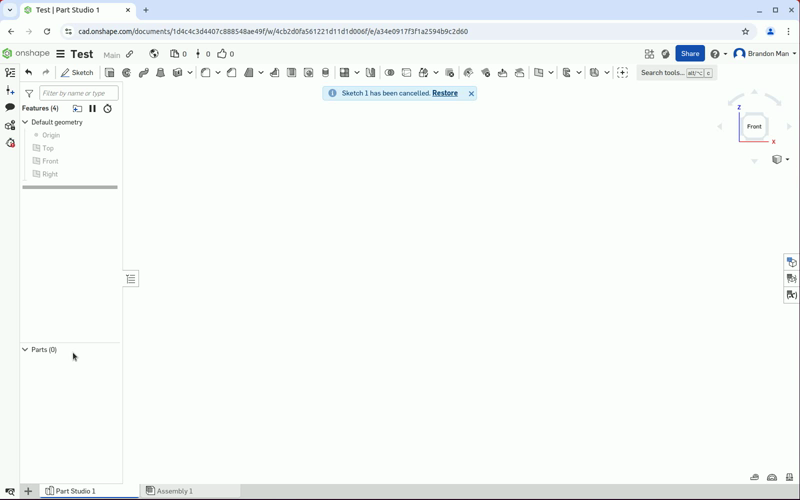
key(shift+s)
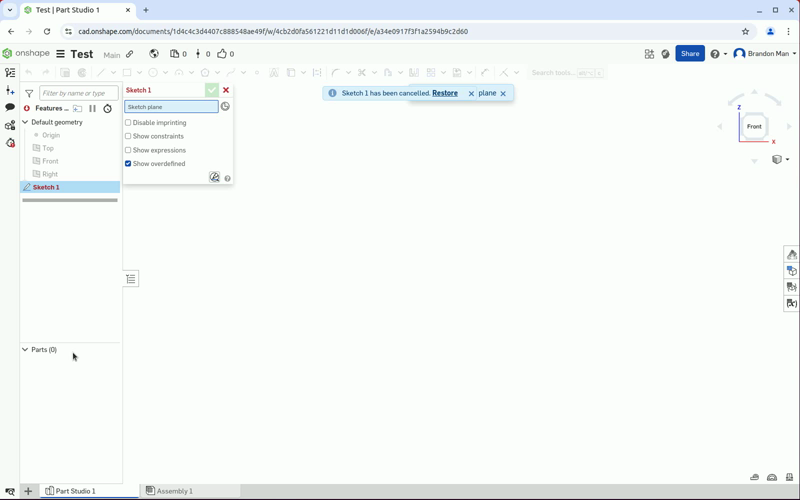
mouse_move(73, 163)
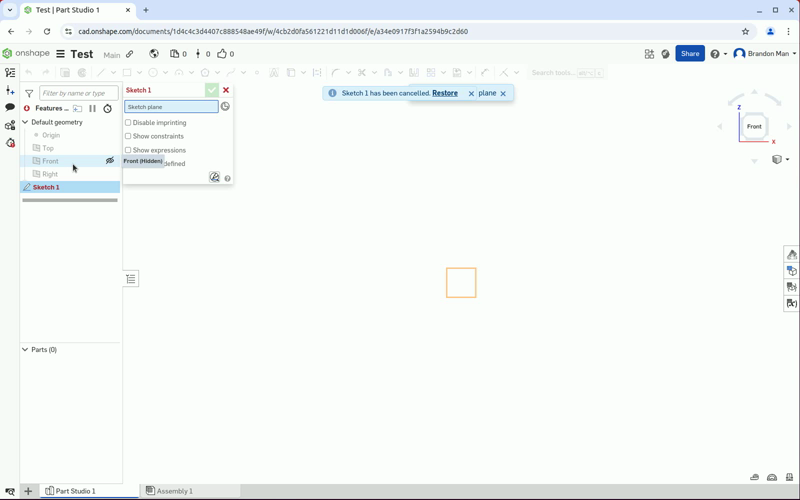
click(73, 163)
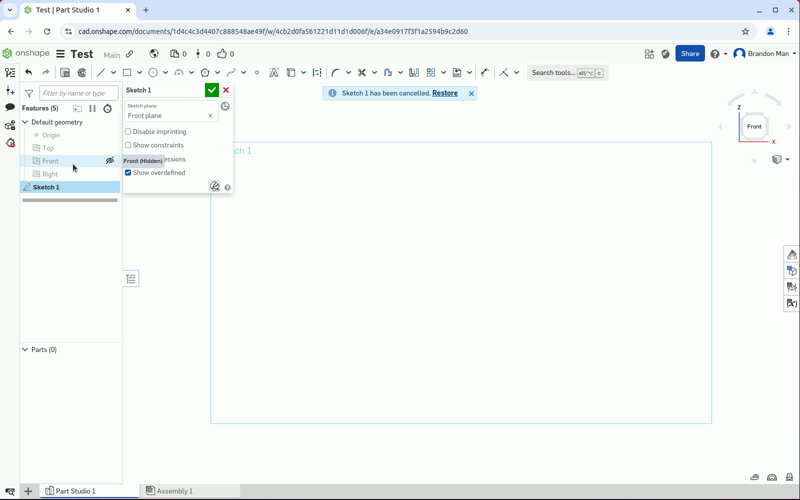
mouse_move(73, 352)
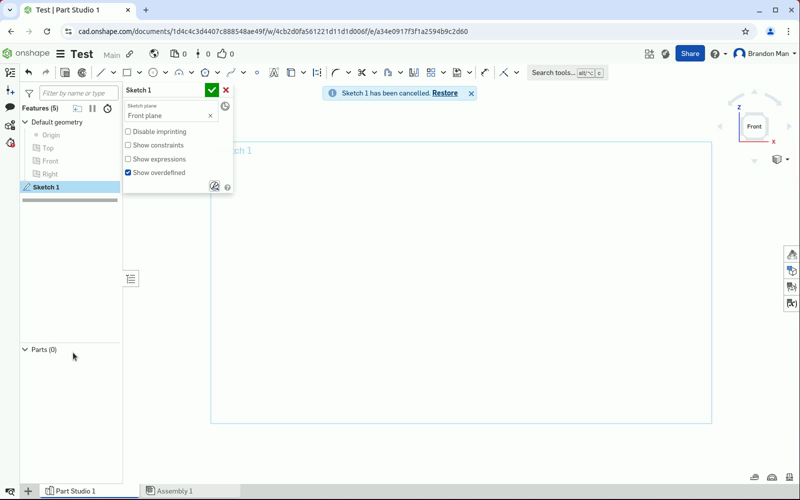
key(y)
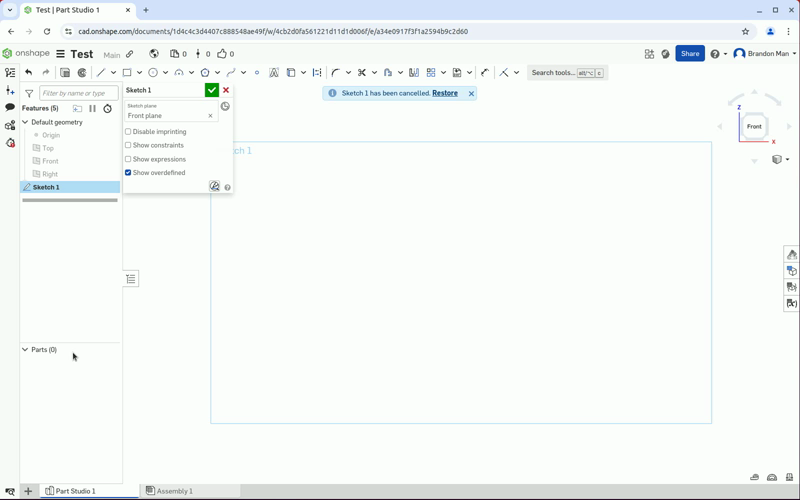
key(l)
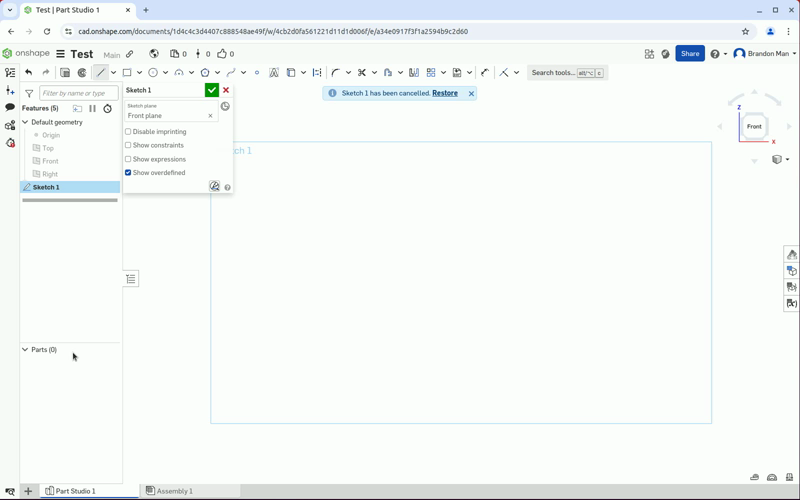
key_down(shift)
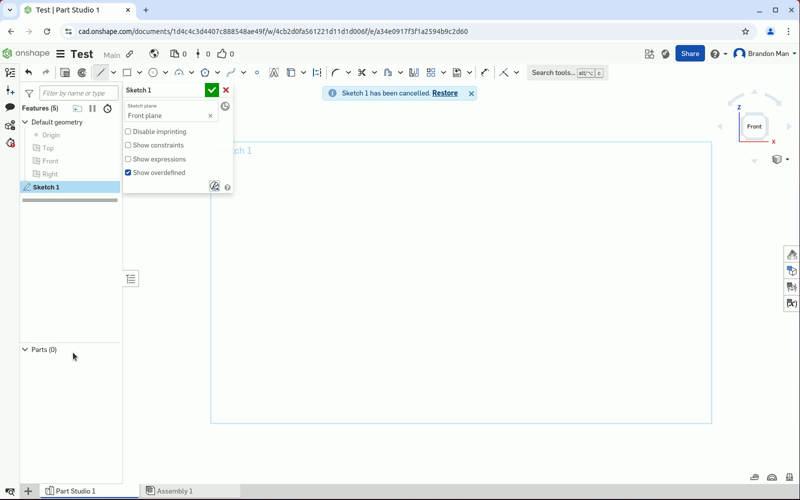
mouse_move(350, 348)
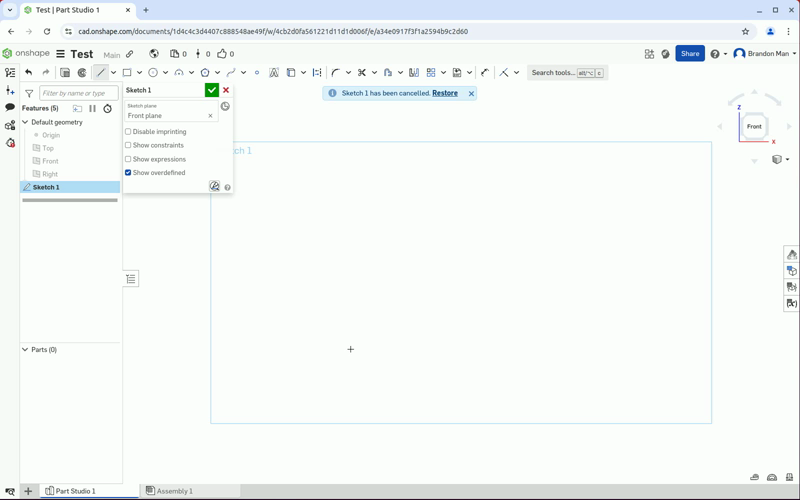
click(350, 348)
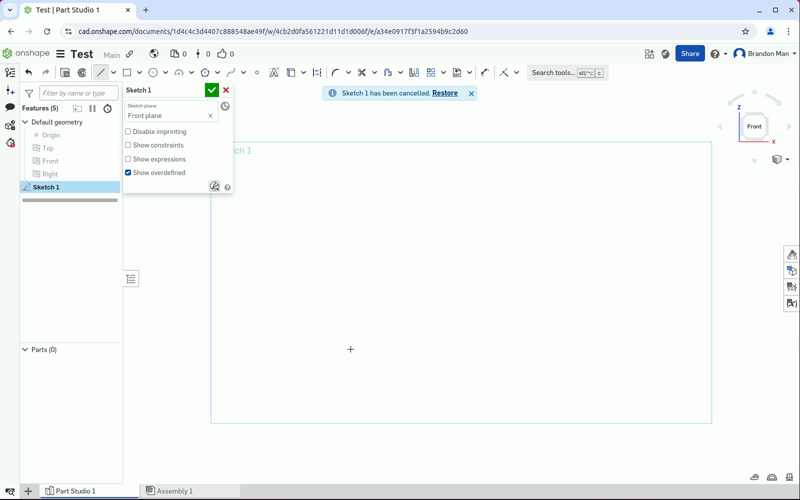
key_up(shift)
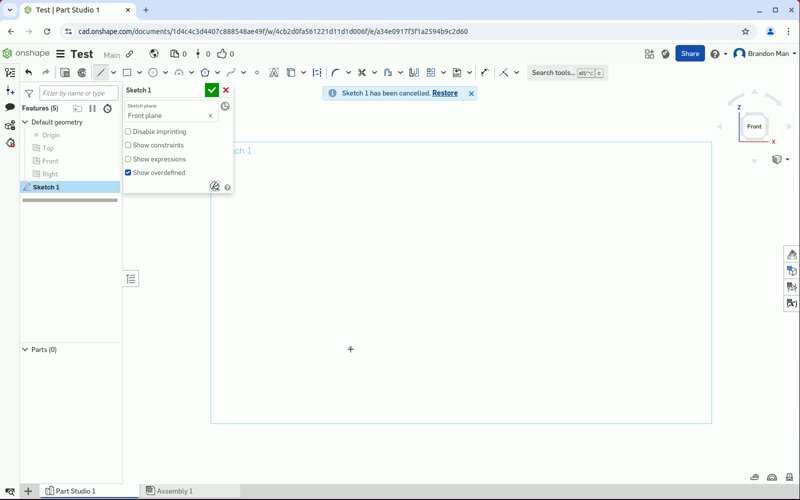
key_down(shift)
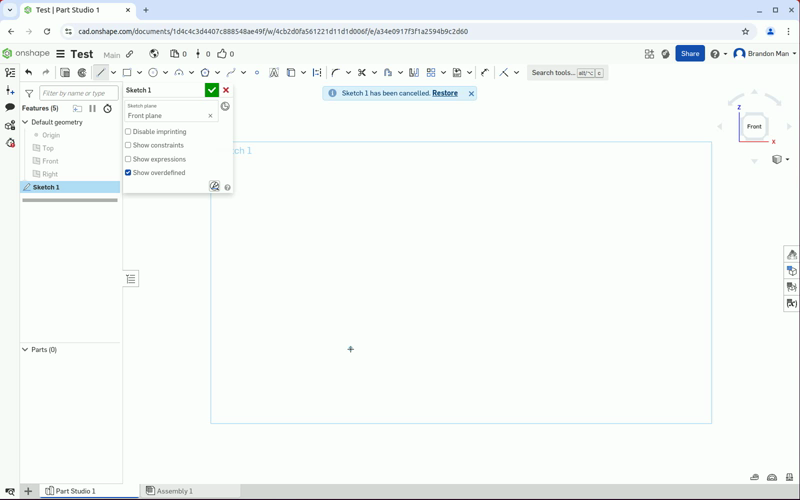
mouse_move(572, 348)
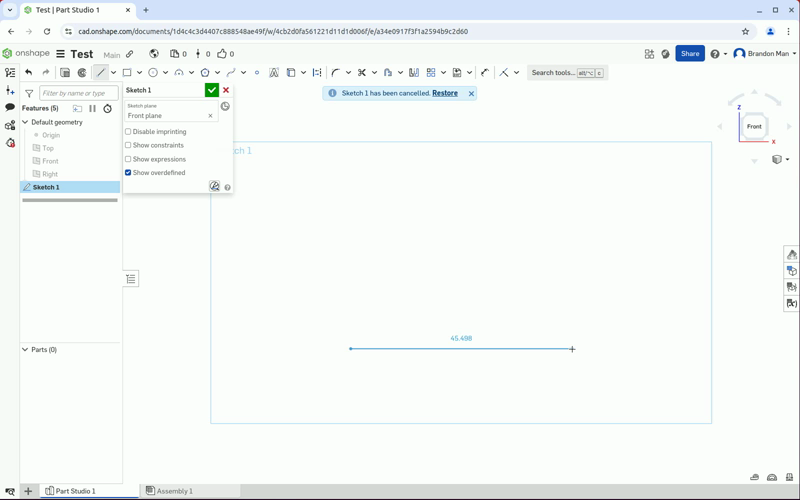
click(572, 348)
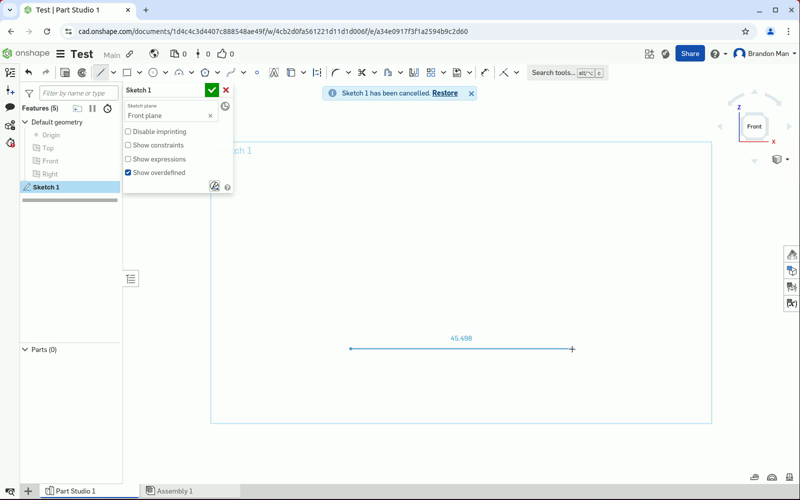
key_up(shift)
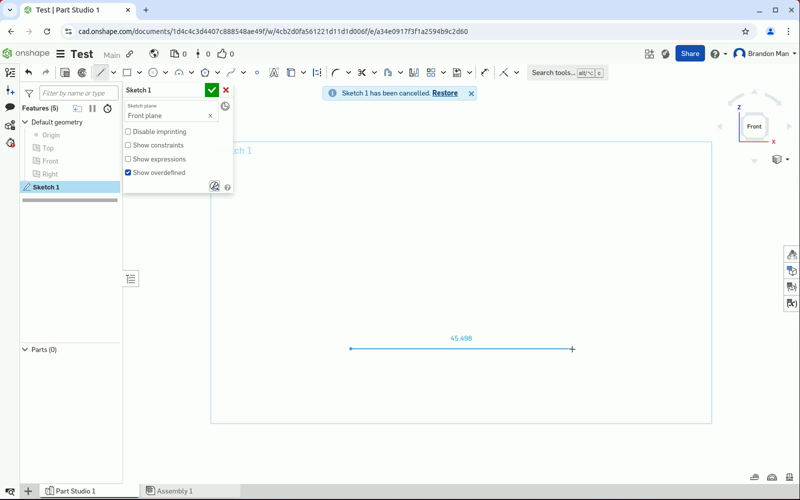
key_down(shift)
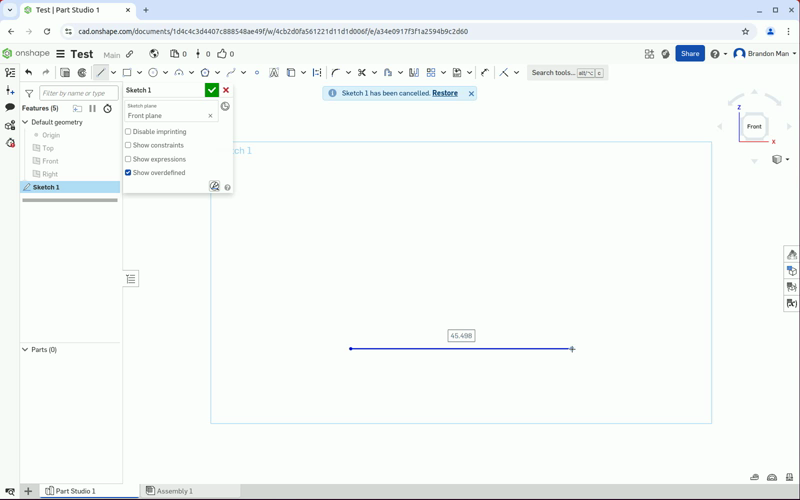
mouse_move(572, 220)
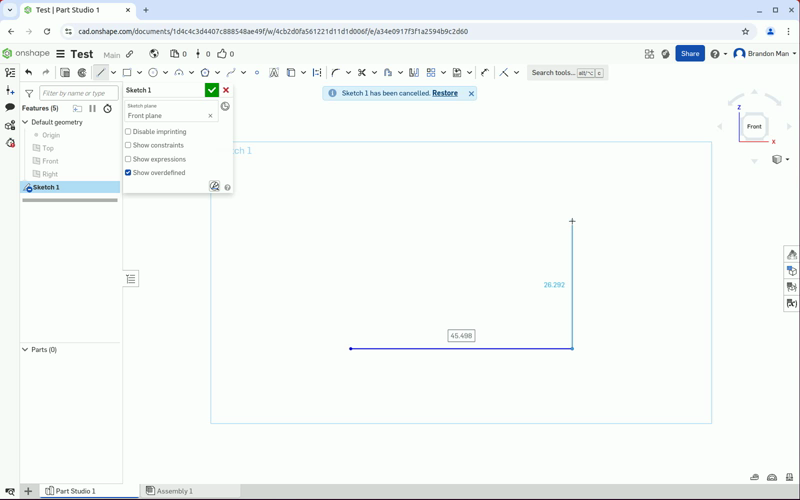
click(572, 220)
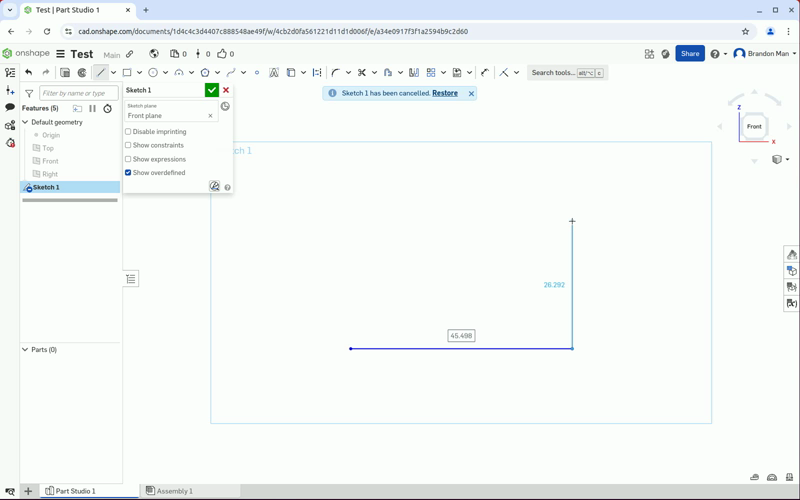
key_up(shift)
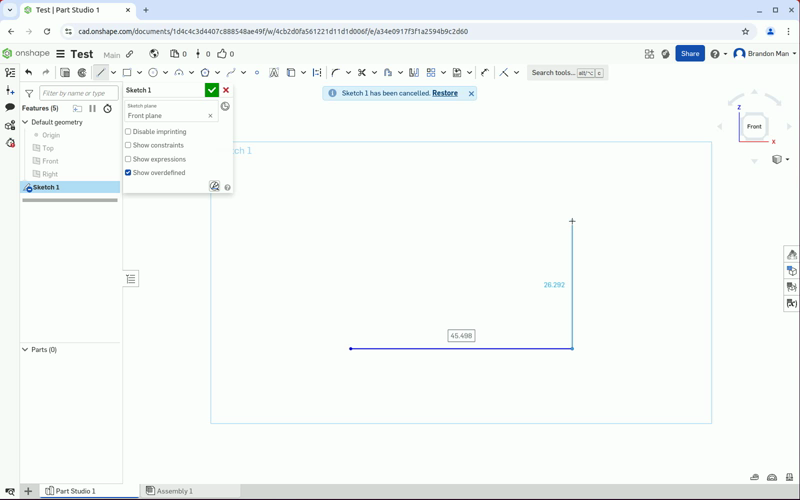
key_down(shift)
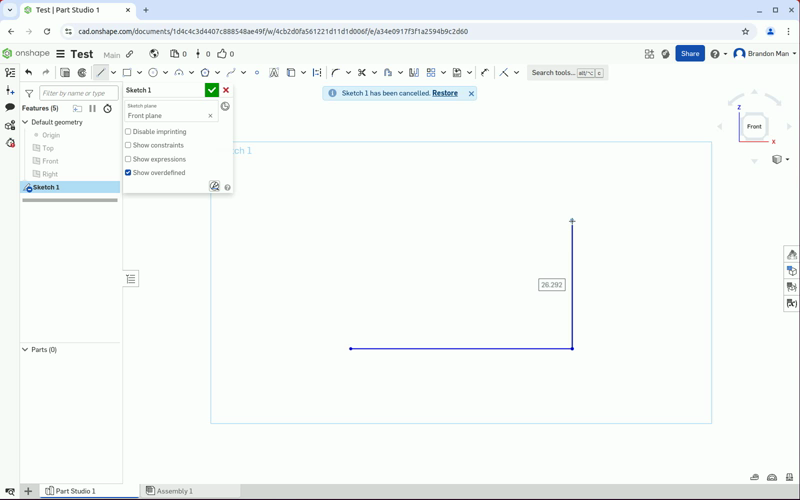
mouse_move(350, 220)
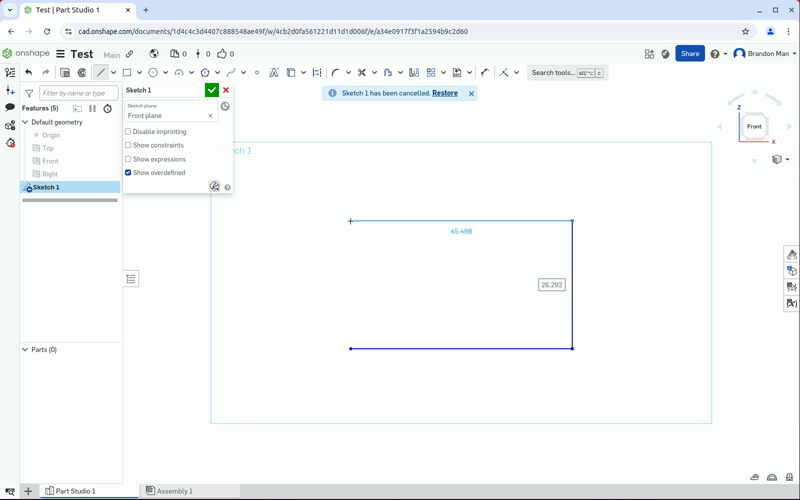
click(350, 220)
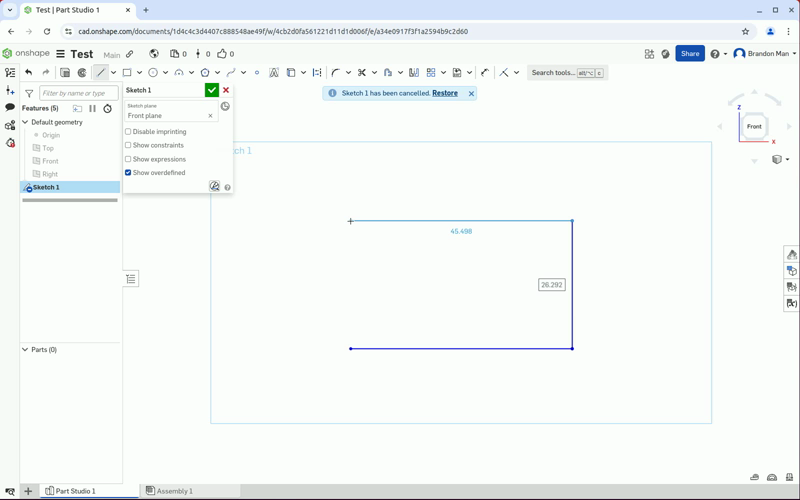
key_up(shift)
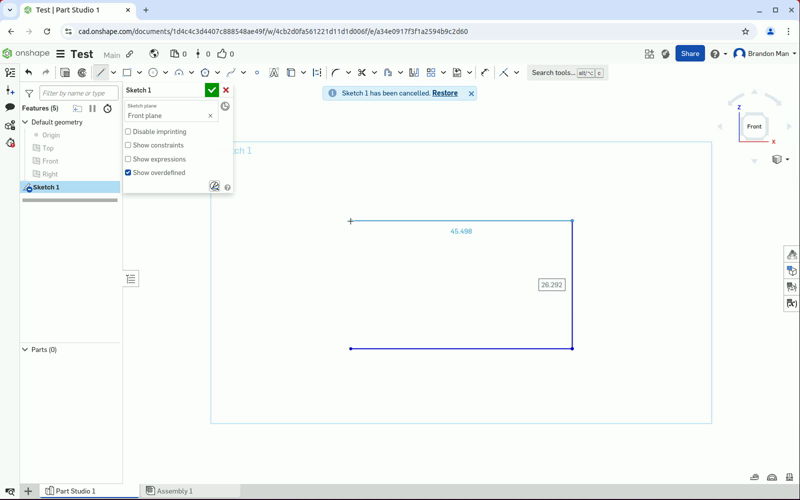
key_down(shift)
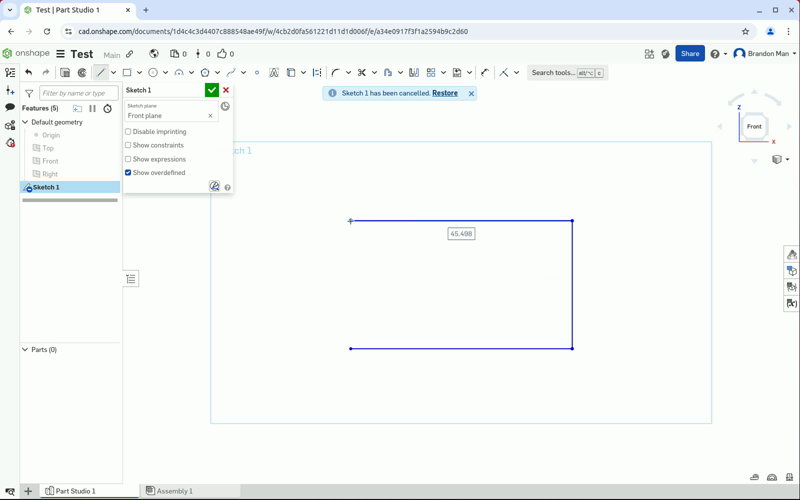
mouse_move(350, 348)
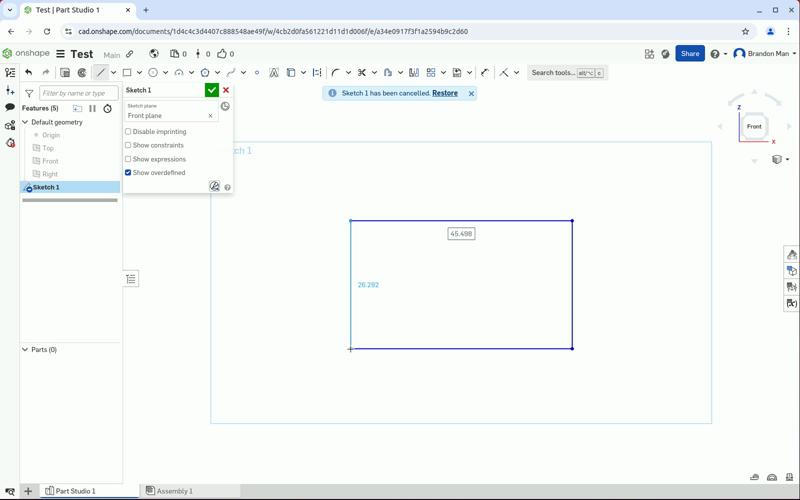
key_up(shift)
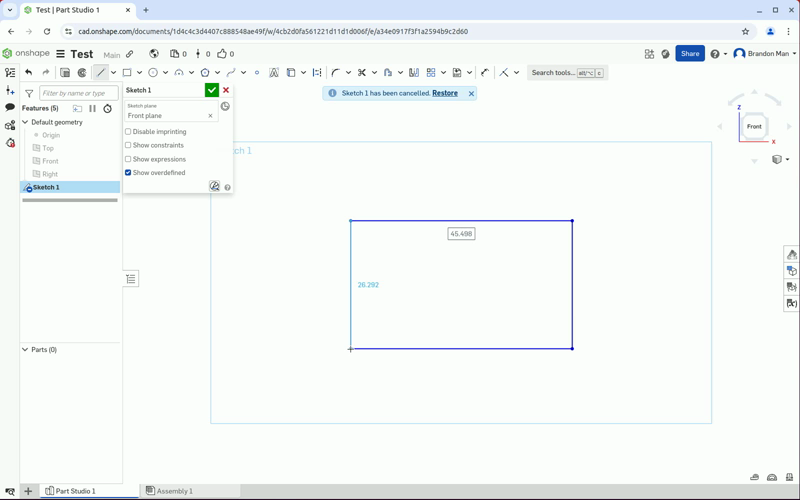
click(350, 348)
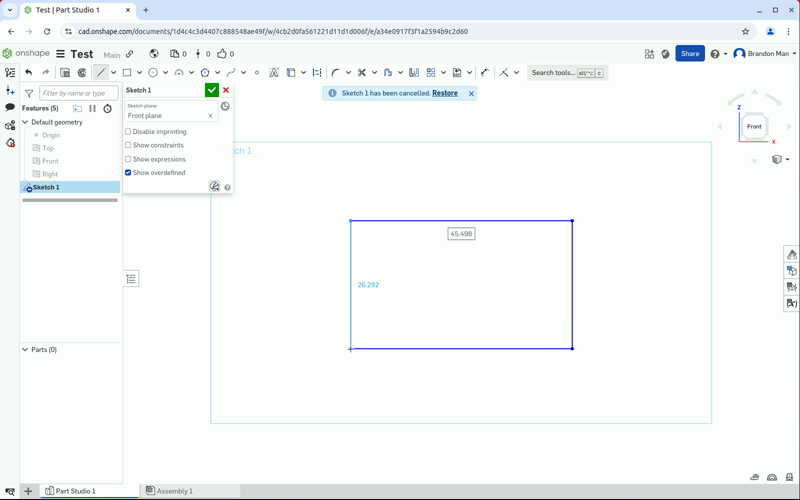
key(esc)
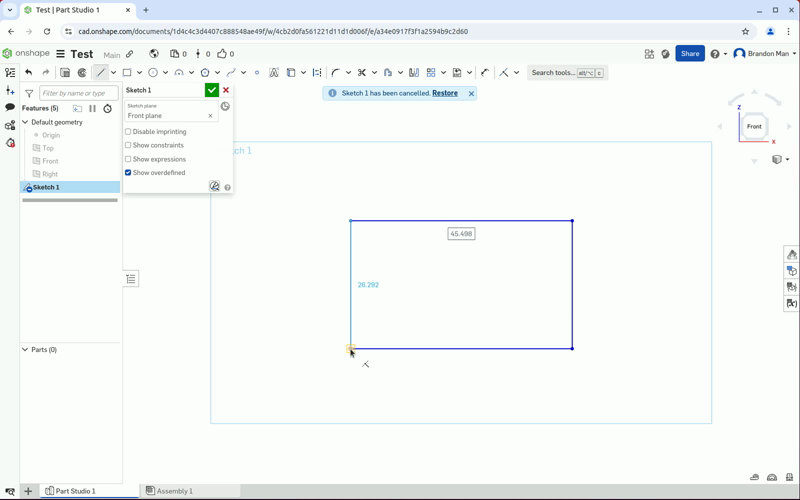
key(c)
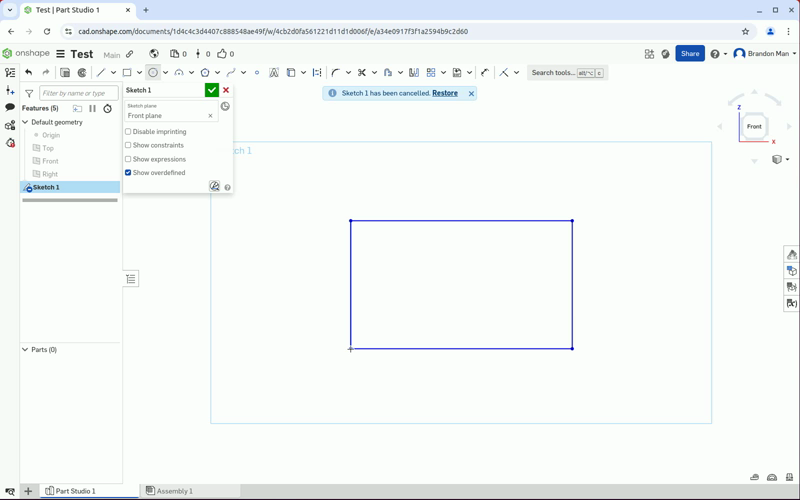
key_down(shift)
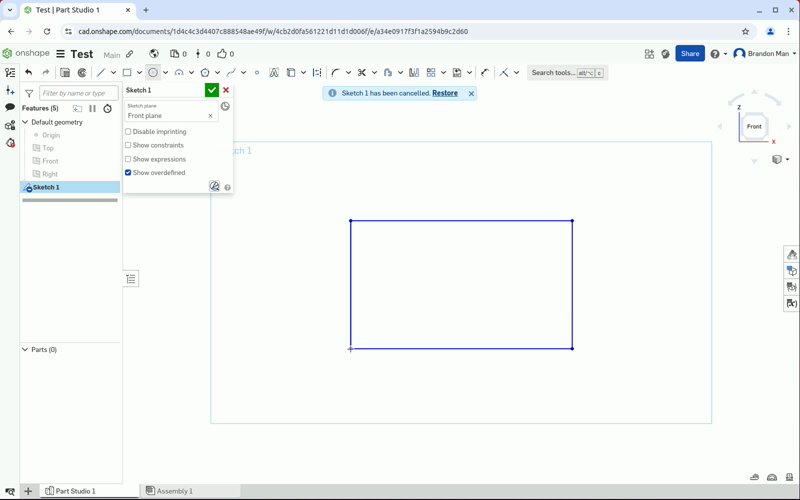
mouse_move(374, 327)
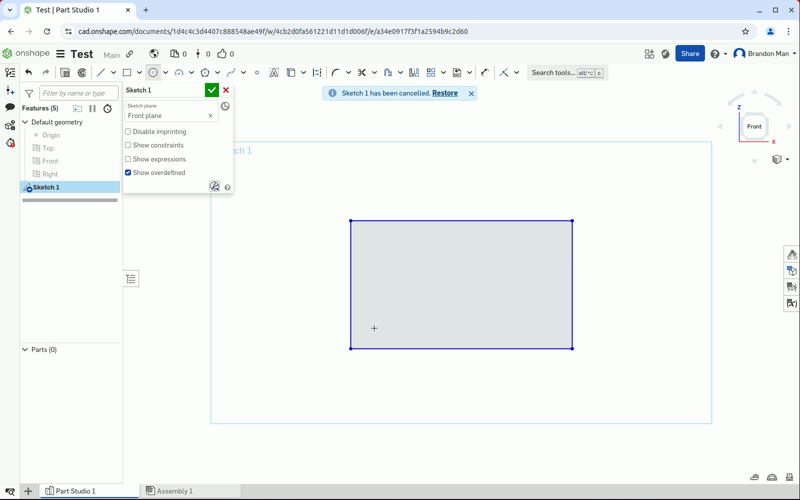
click(374, 327)
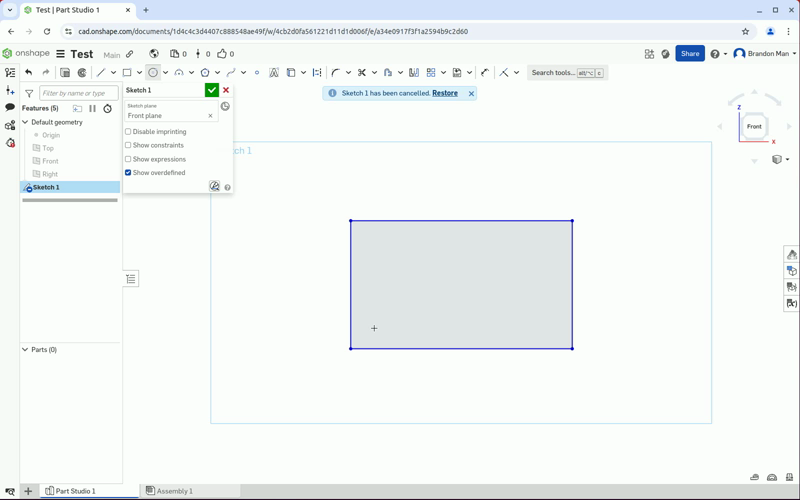
key_up(shift)
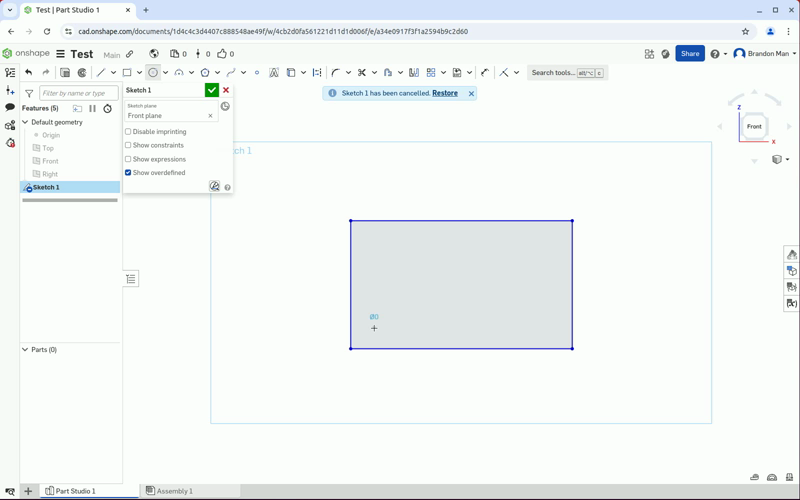
mouse_move(388, 327)
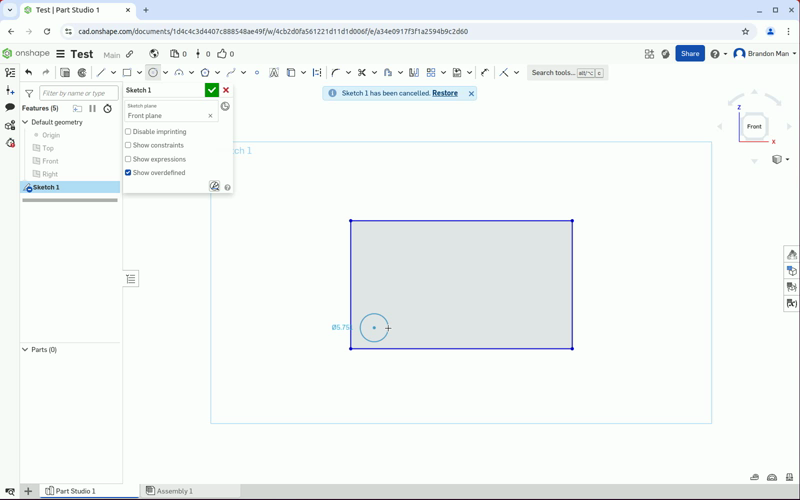
click(388, 327)
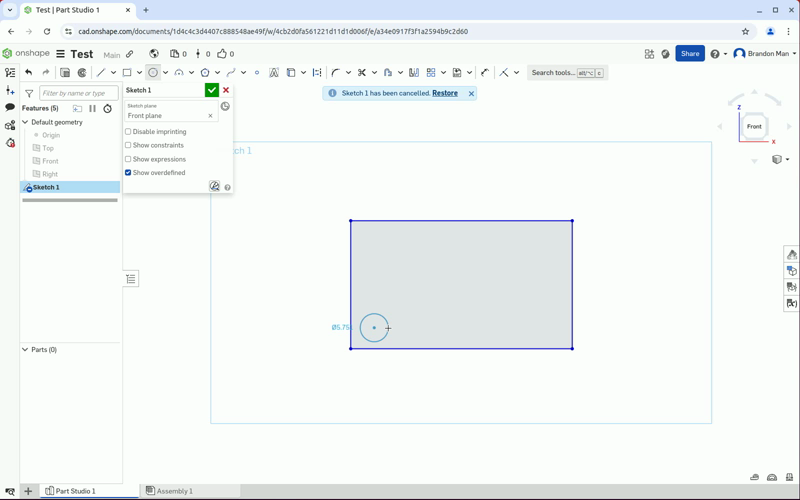
key(esc)
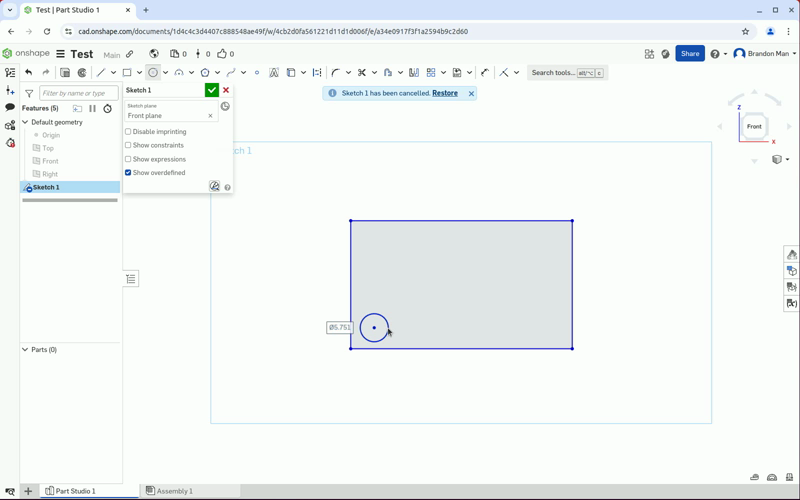
key(c)
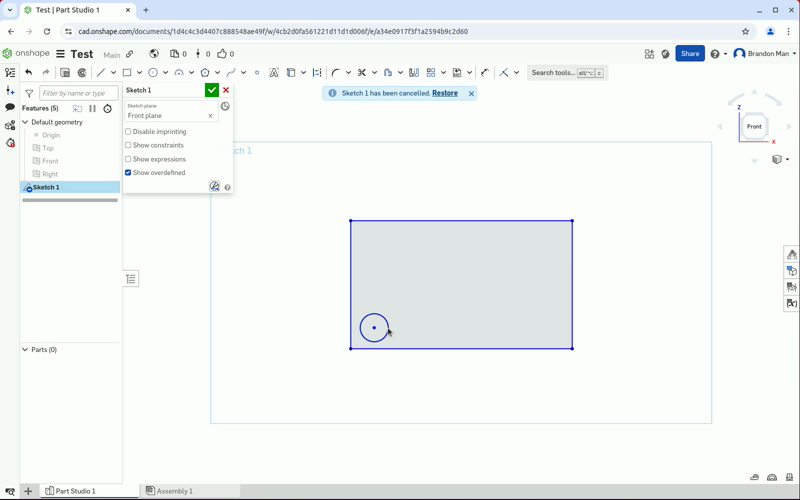
key_down(shift)
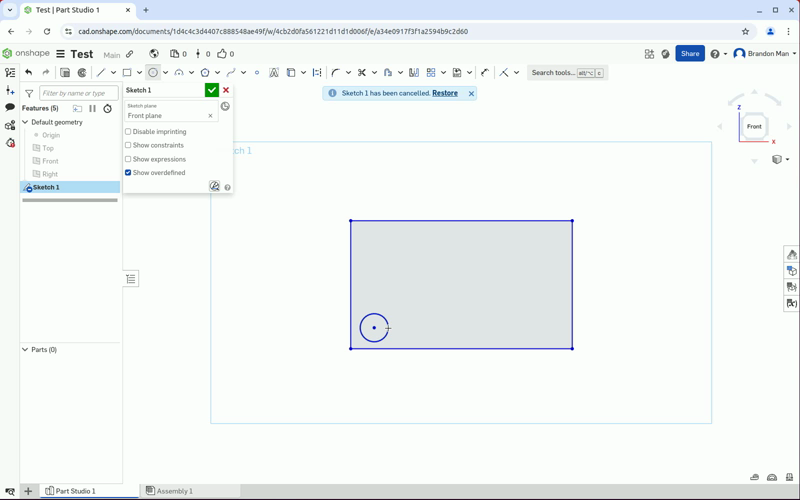
mouse_move(378, 252)
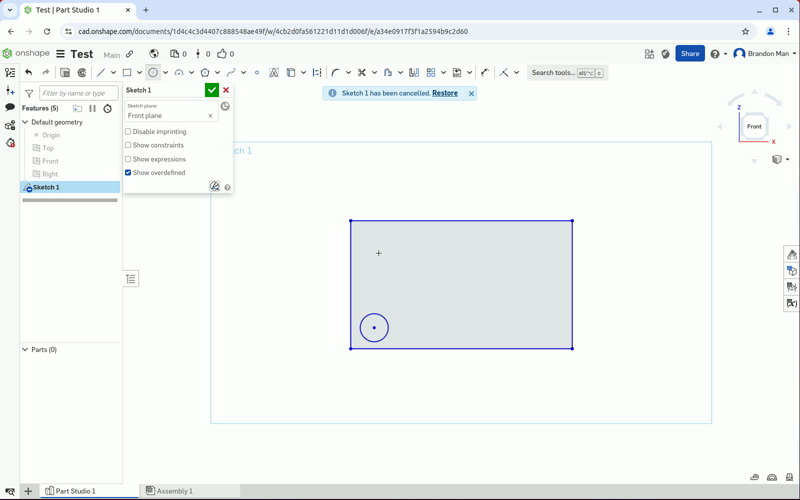
click(378, 252)
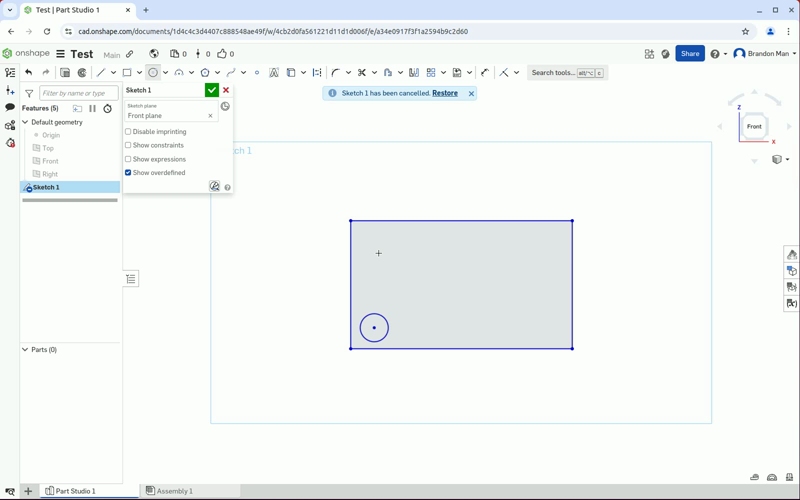
key_up(shift)
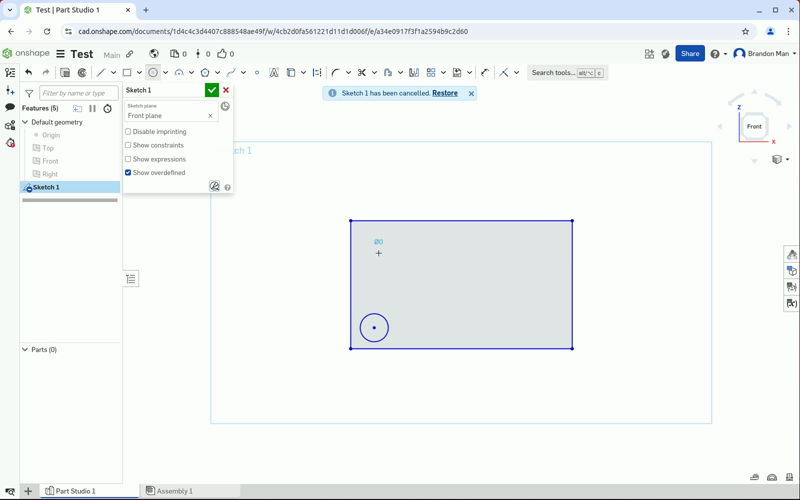
mouse_move(394, 252)
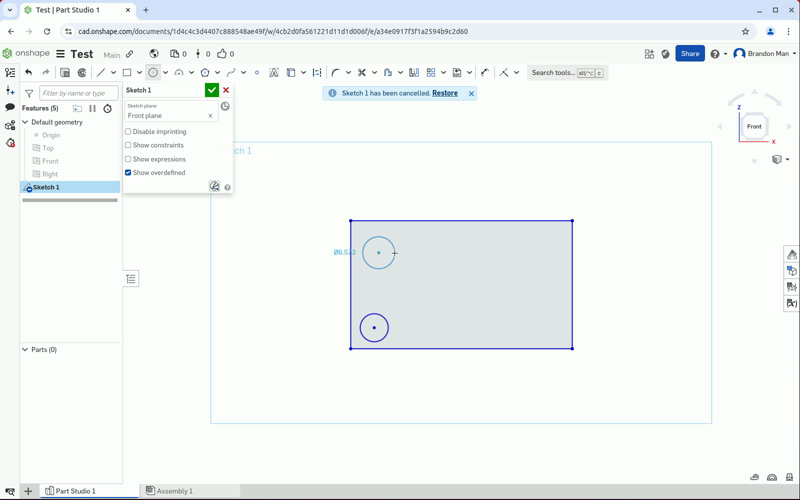
click(394, 252)
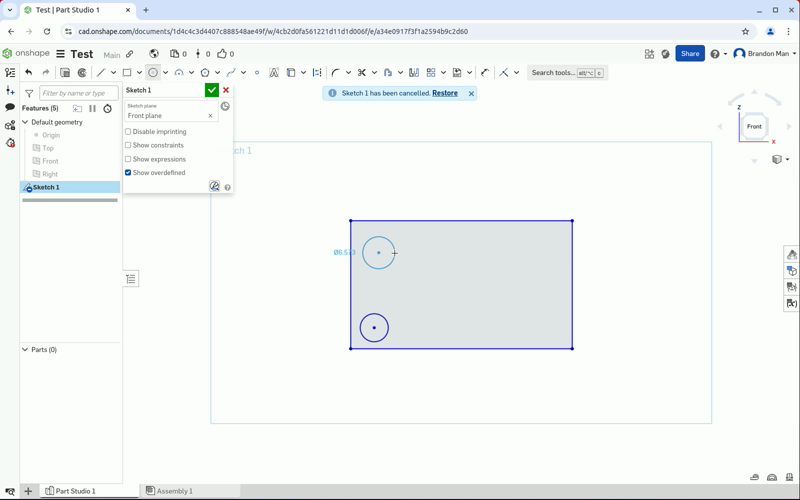
key(esc)
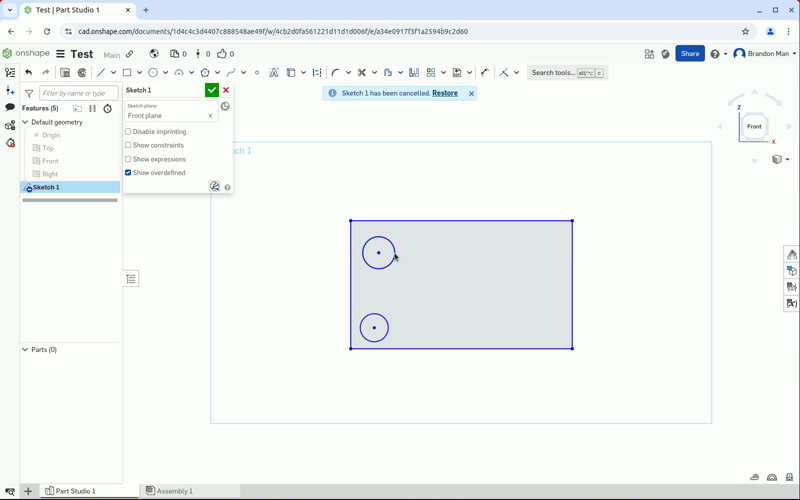
key(c)
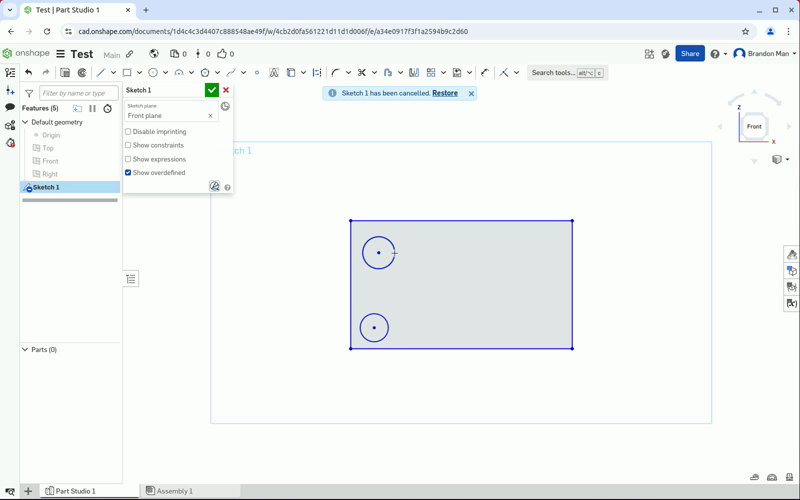
key_down(shift)
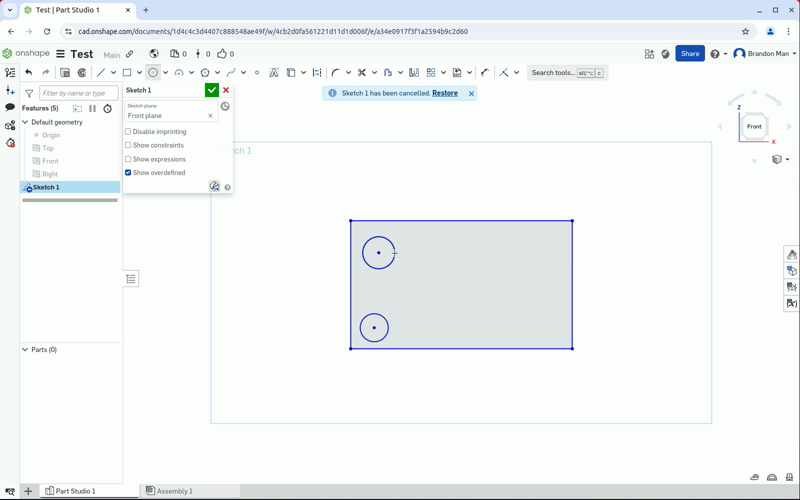
mouse_move(534, 250)
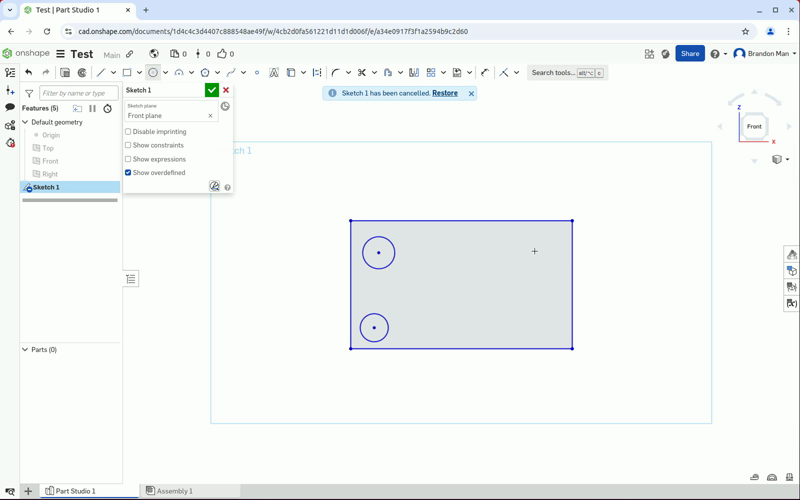
click(534, 250)
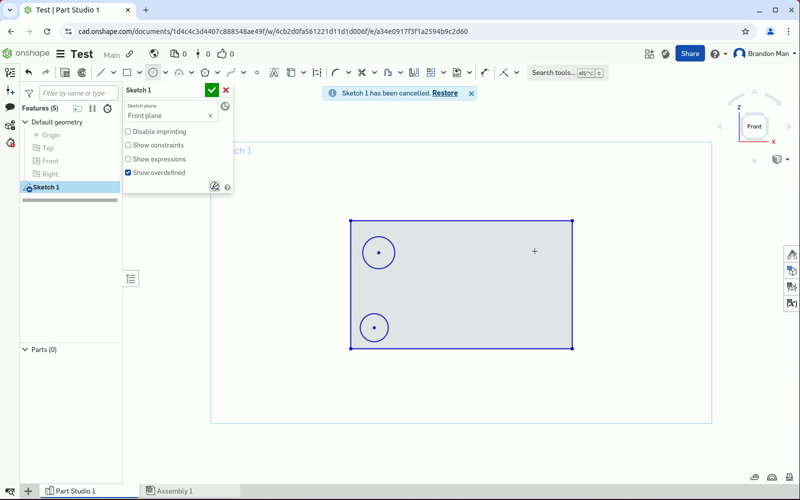
key_up(shift)
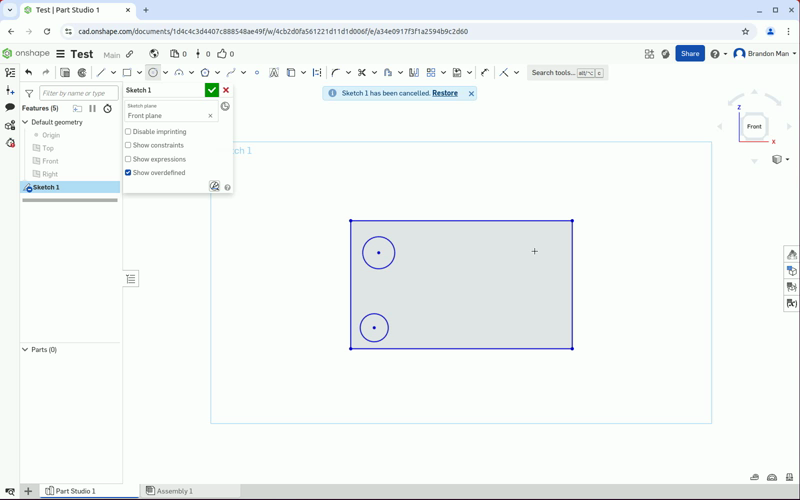
mouse_move(549, 250)
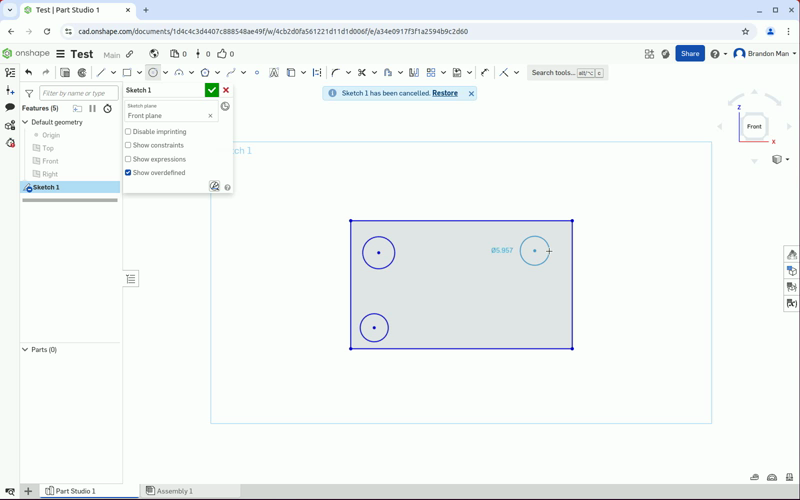
click(549, 250)
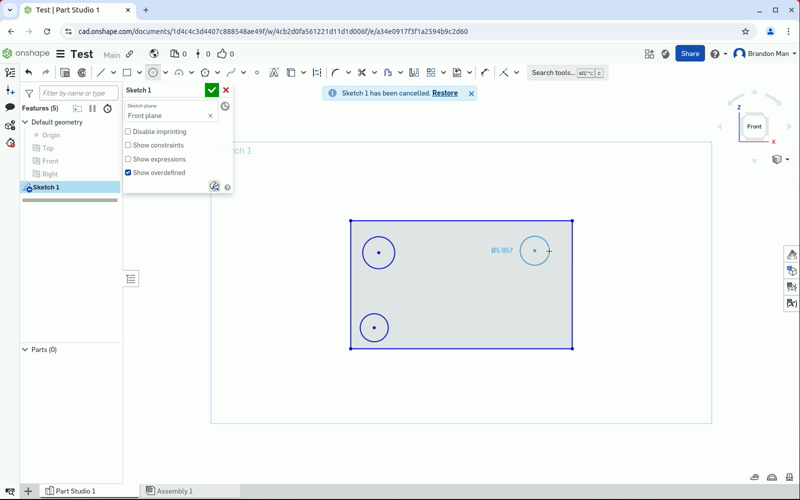
key(esc)
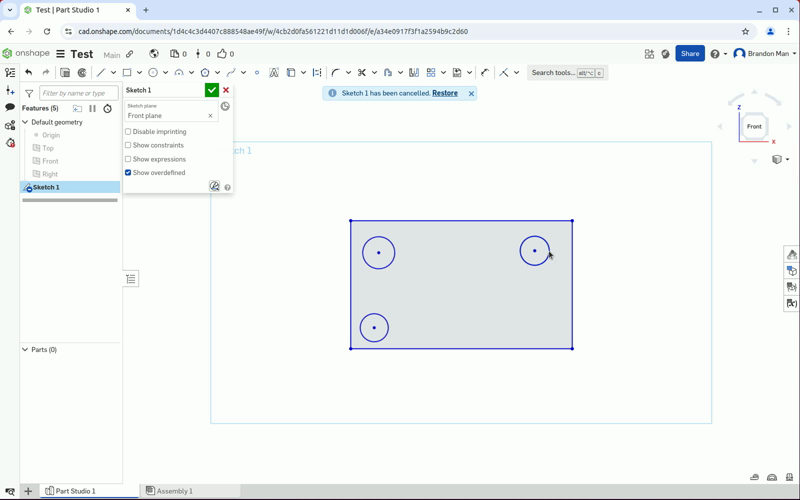
key(c)
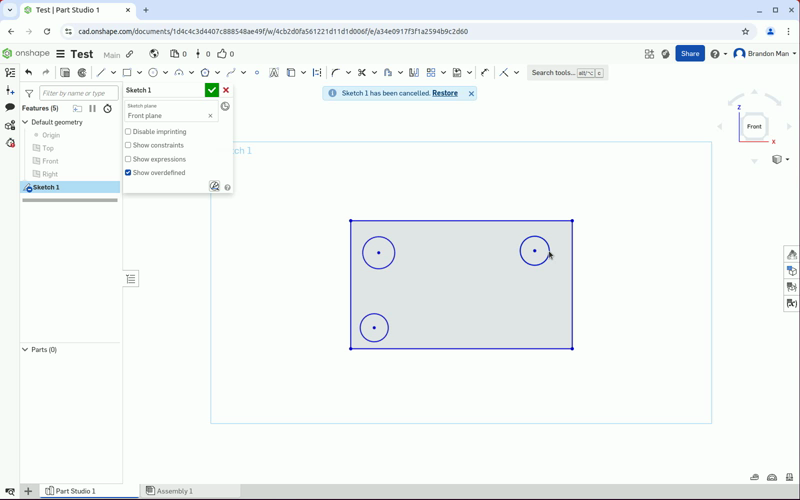
key_down(shift)
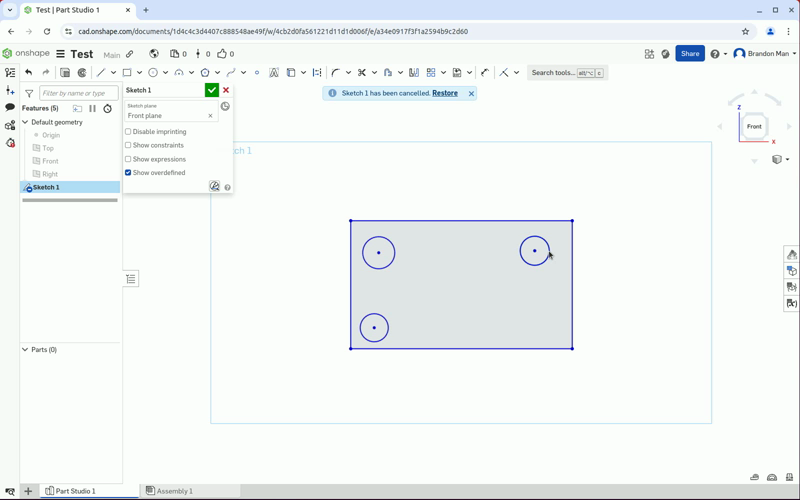
mouse_move(537, 325)
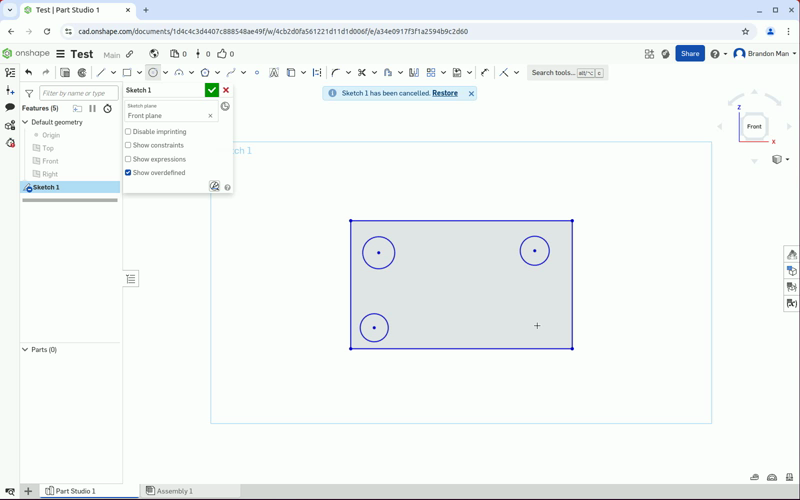
click(537, 325)
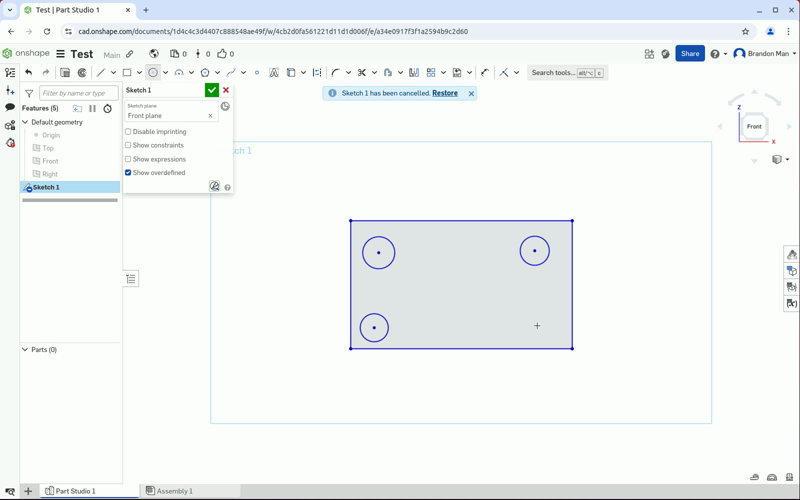
key_up(shift)
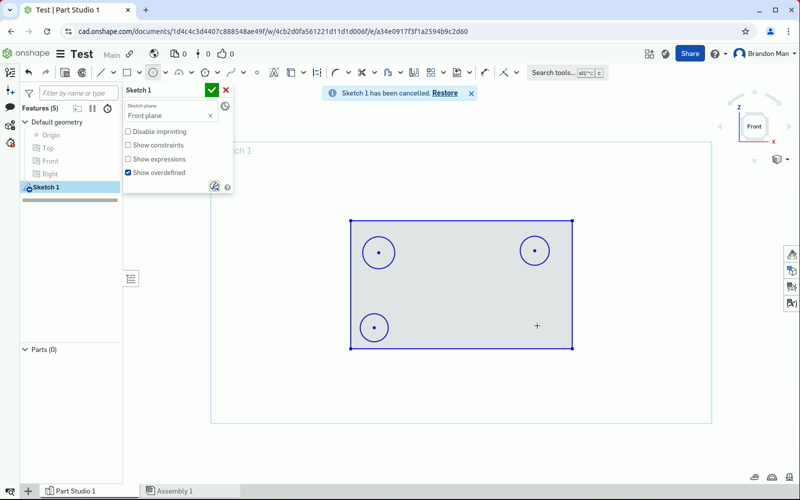
mouse_move(553, 325)
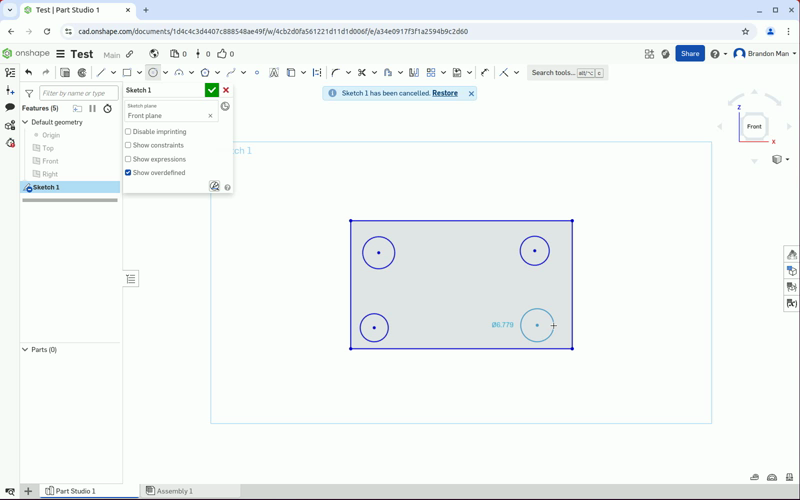
click(553, 325)
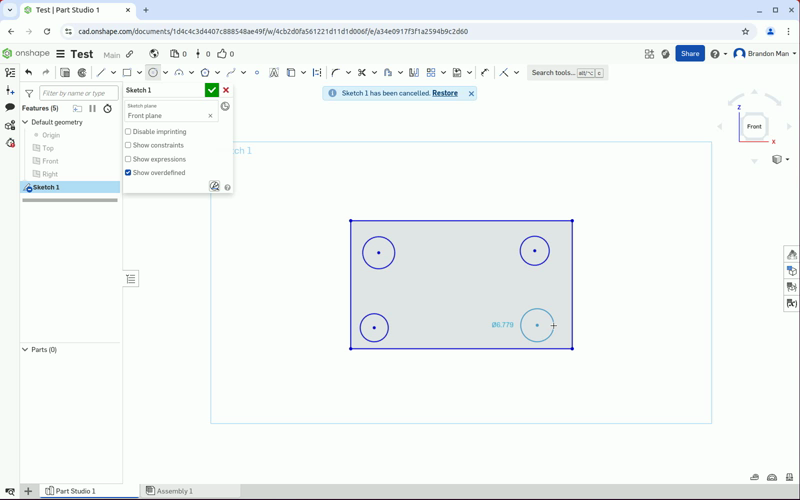
key(esc)
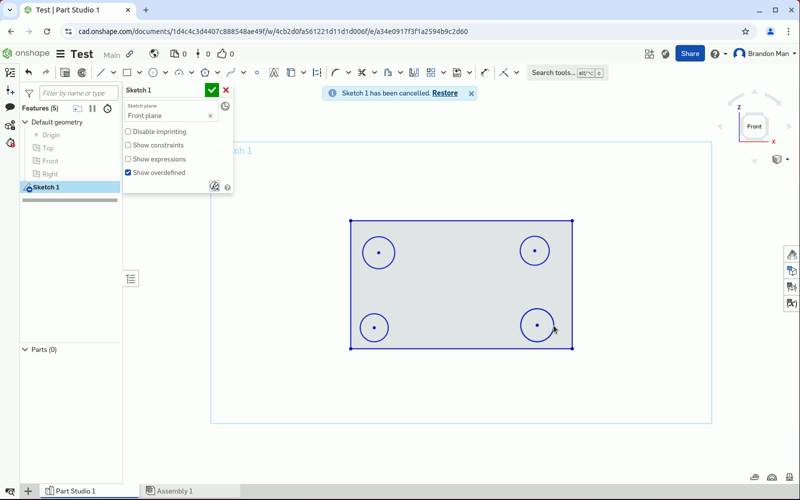
mouse_move(426, 315)
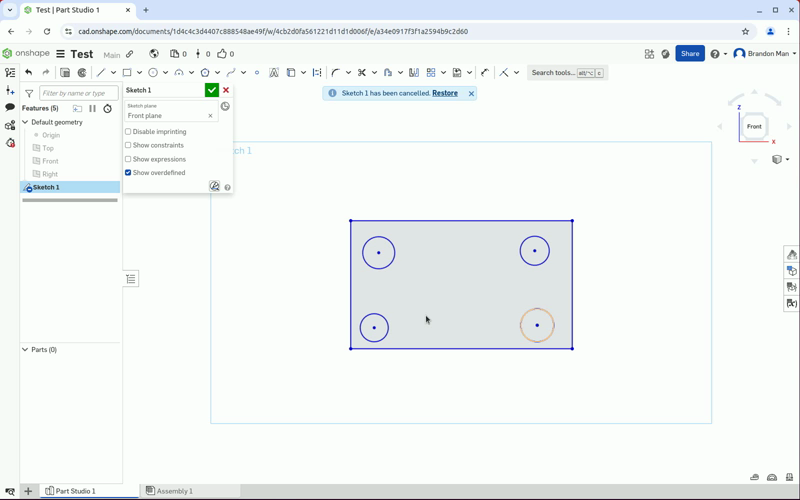
click(426, 315)
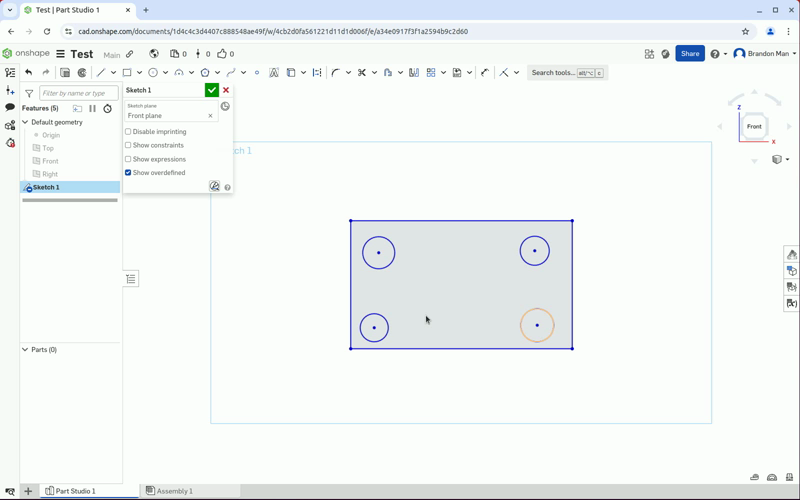
mouse_move(73, 352)
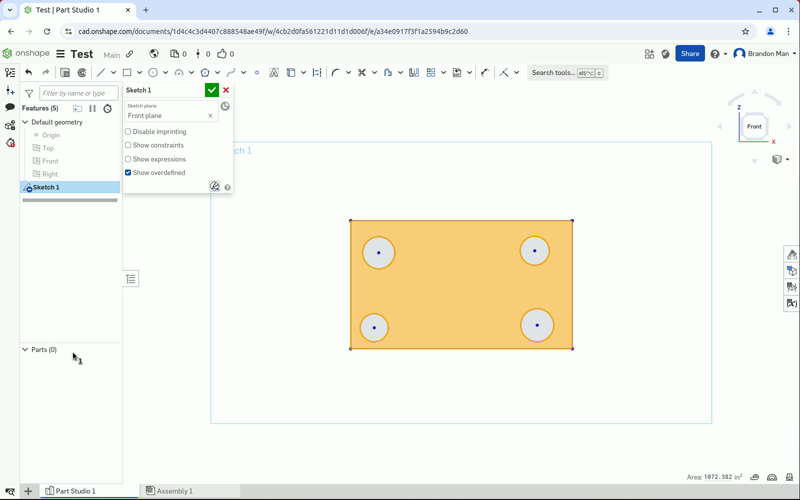
key(shift+y)
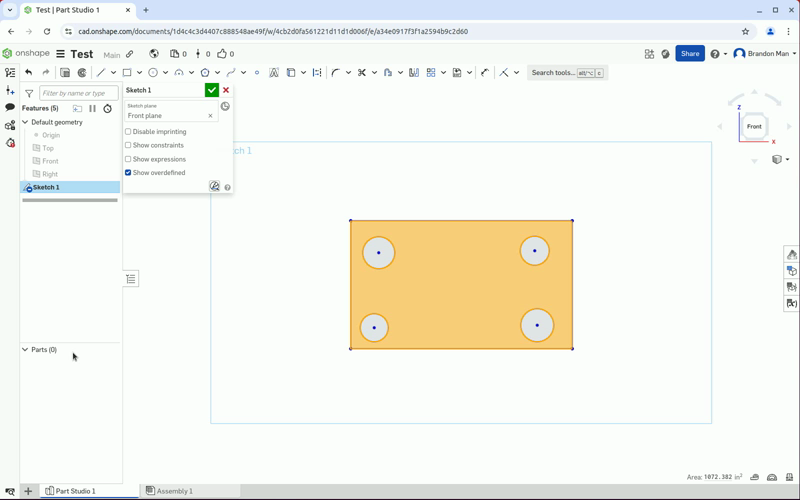
key(shift+e)
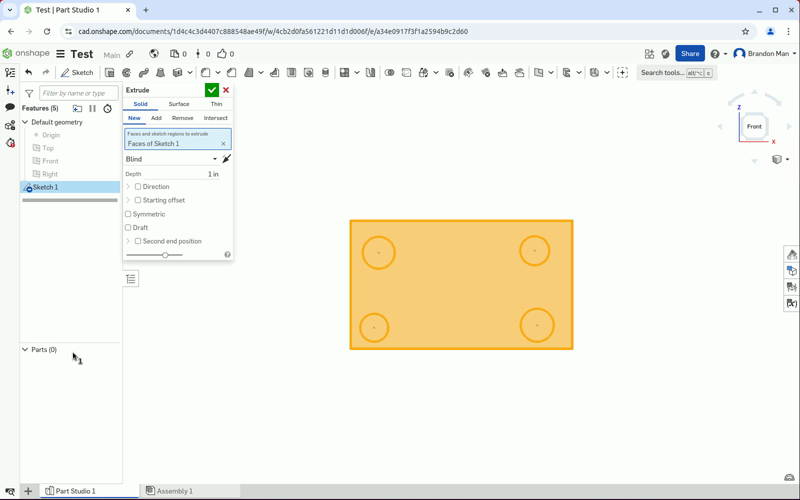
mouse_move(143, 106)
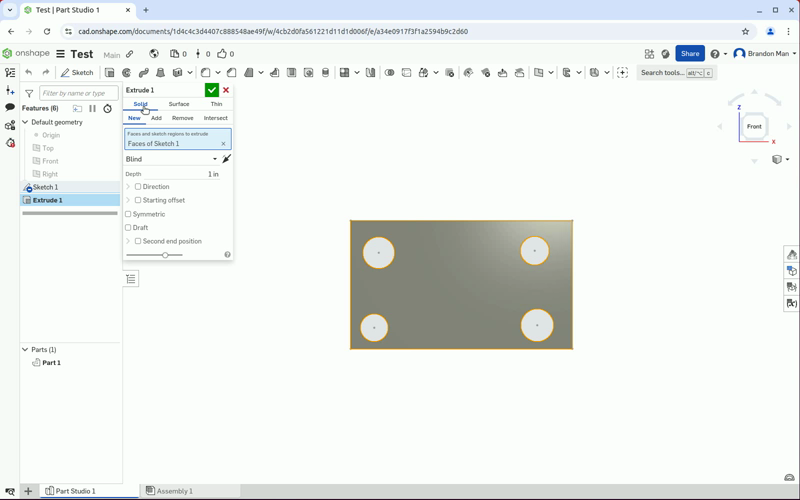
click(143, 106)
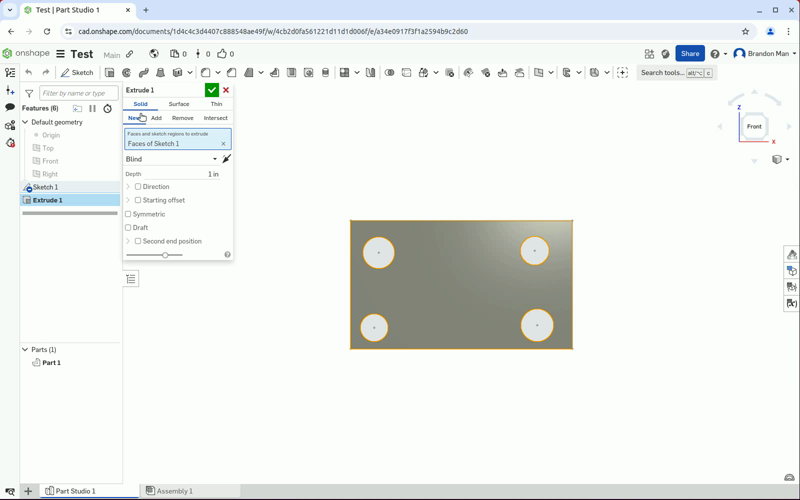
mouse_move(137, 120)
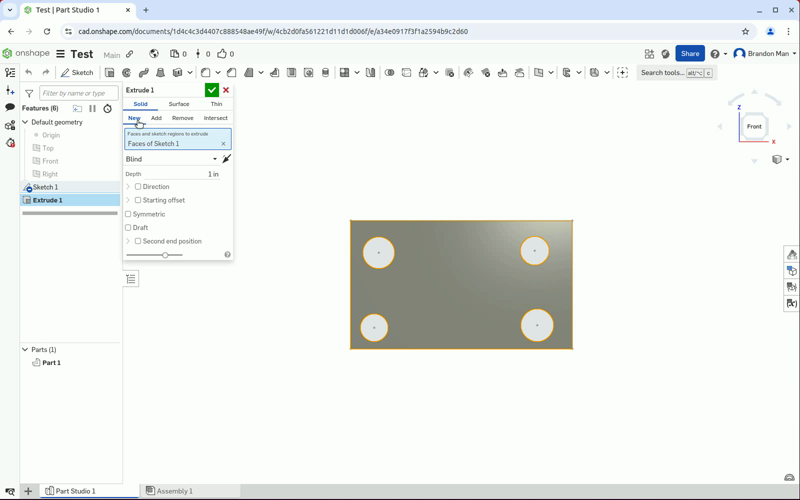
click(137, 120)
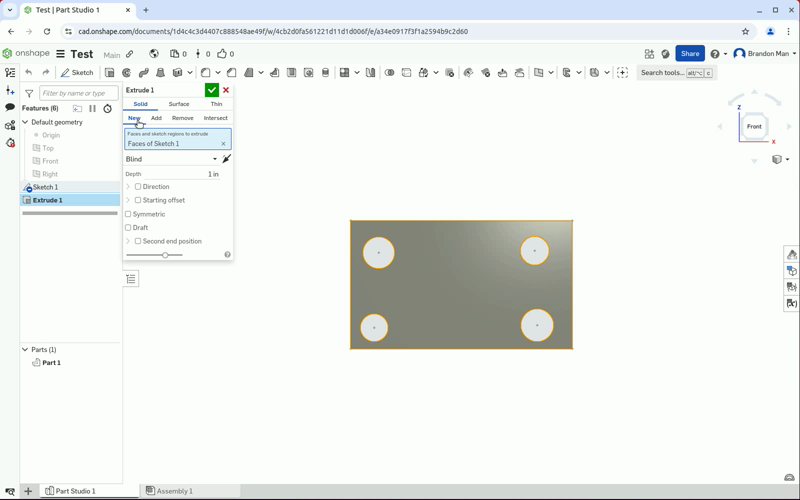
key(tab, 4)
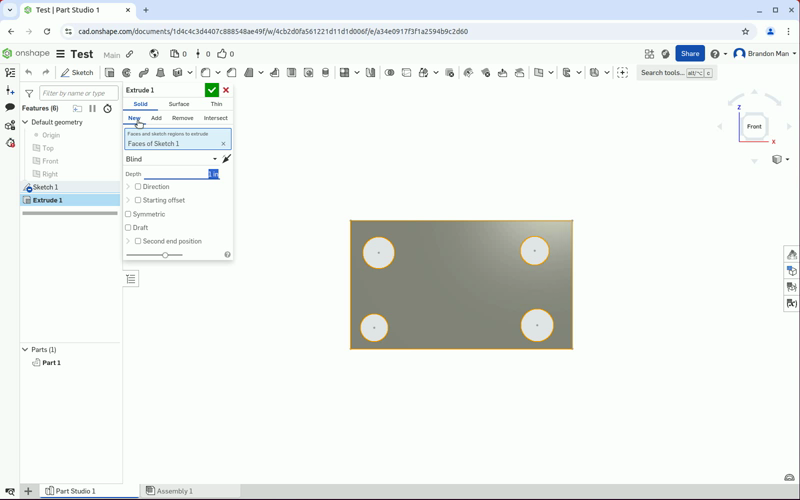
text(7.462)
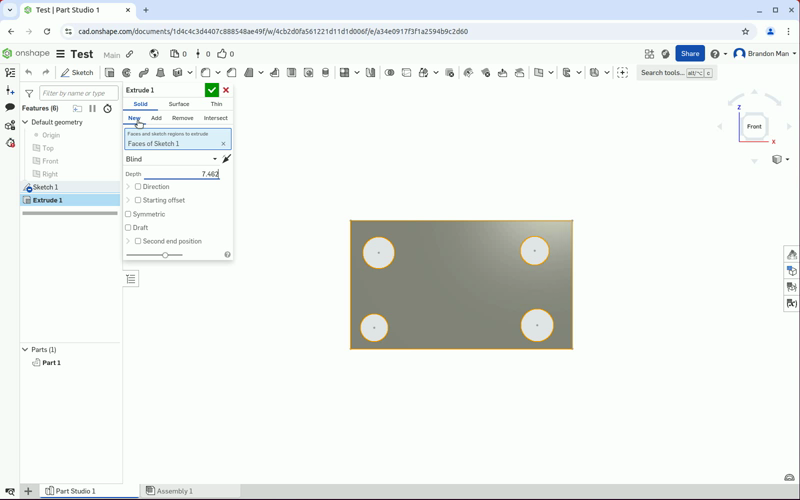
key(enter)
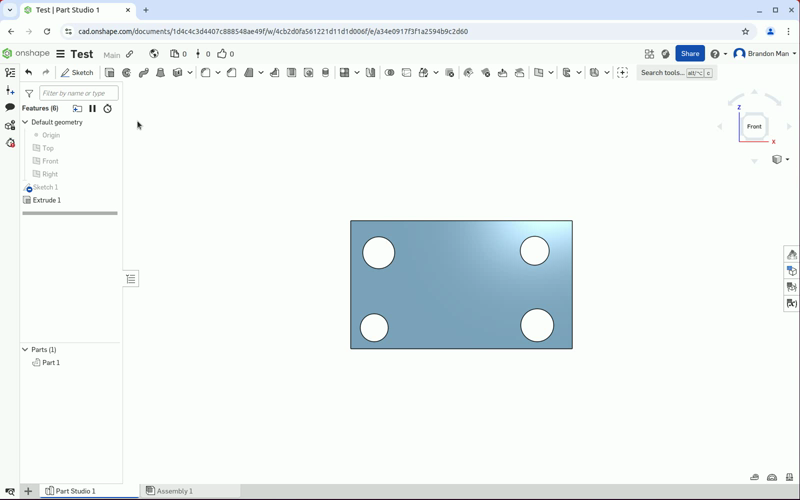
key(shift+h)
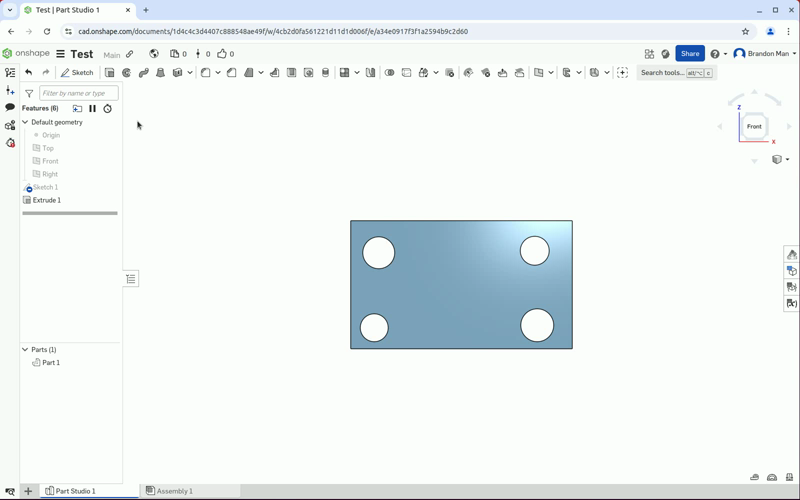
key(shift+h)
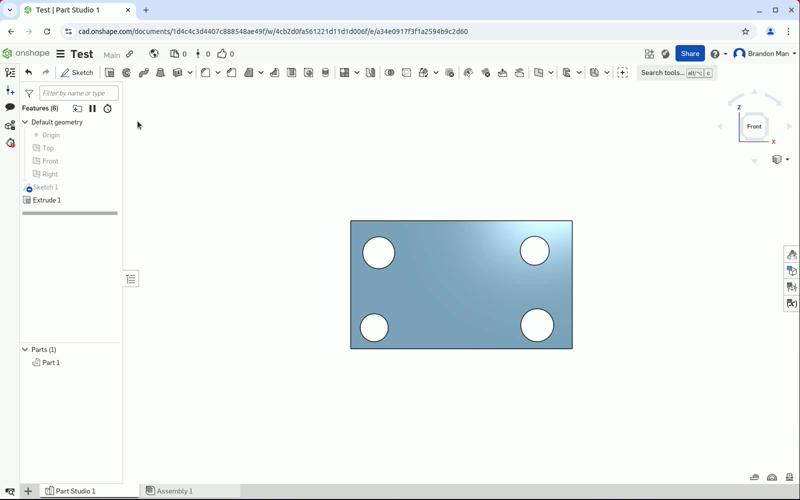
mouse_move(73, 189)
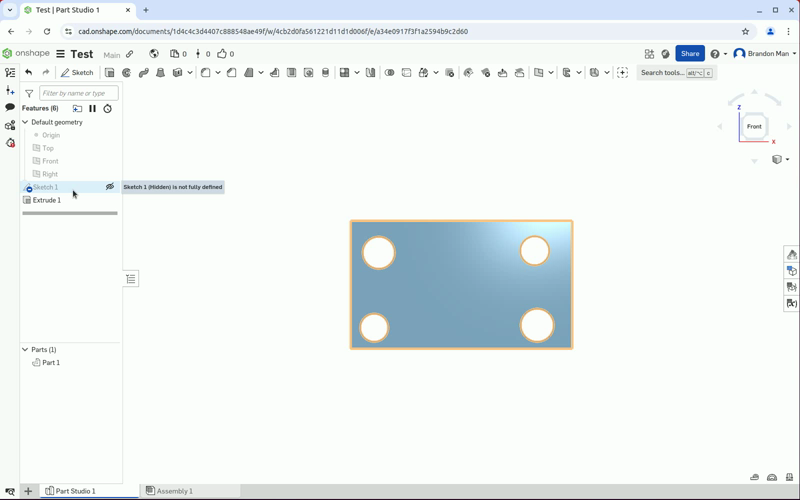
click(73, 189)
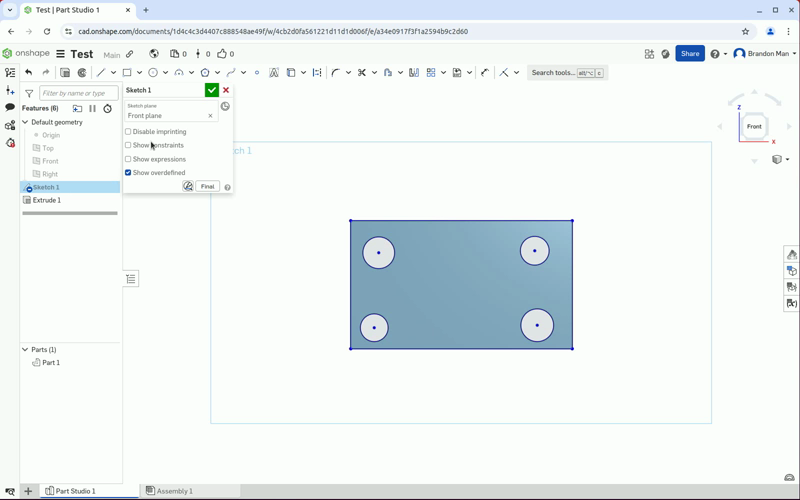
mouse_move(229, 92)
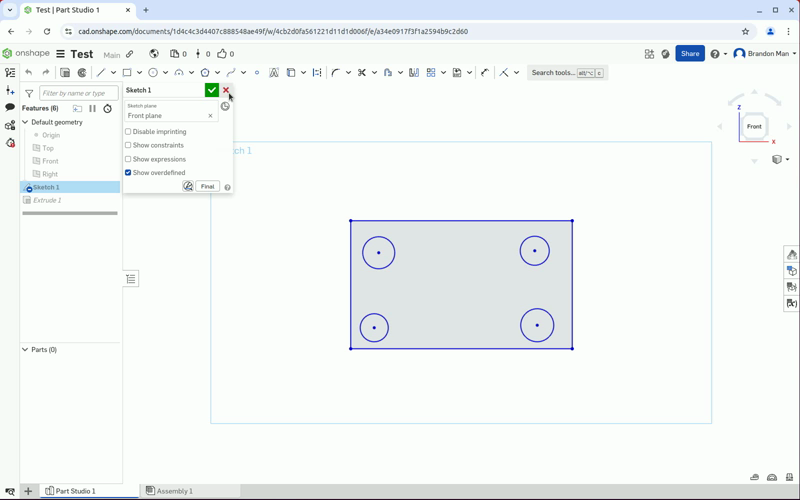
click(229, 92)
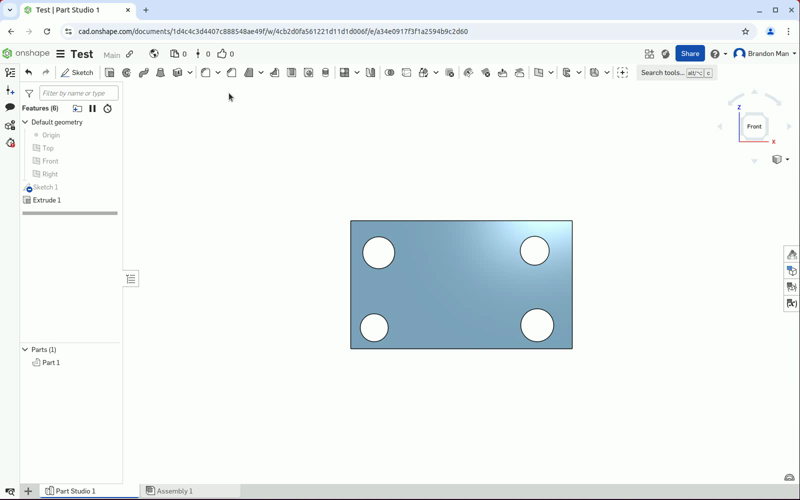
mouse_move(541, 75)
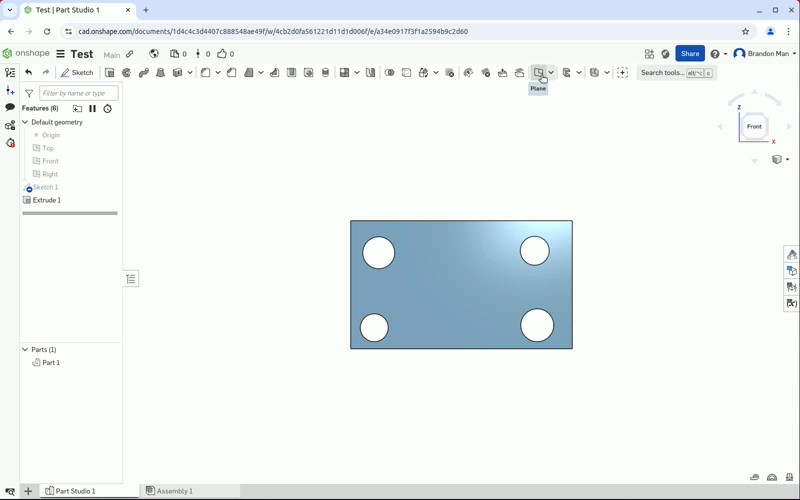
click(541, 75)
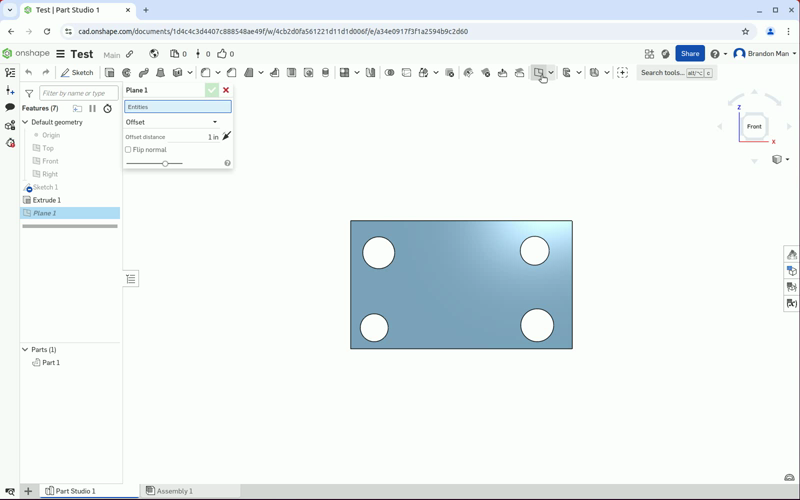
mouse_move(73, 163)
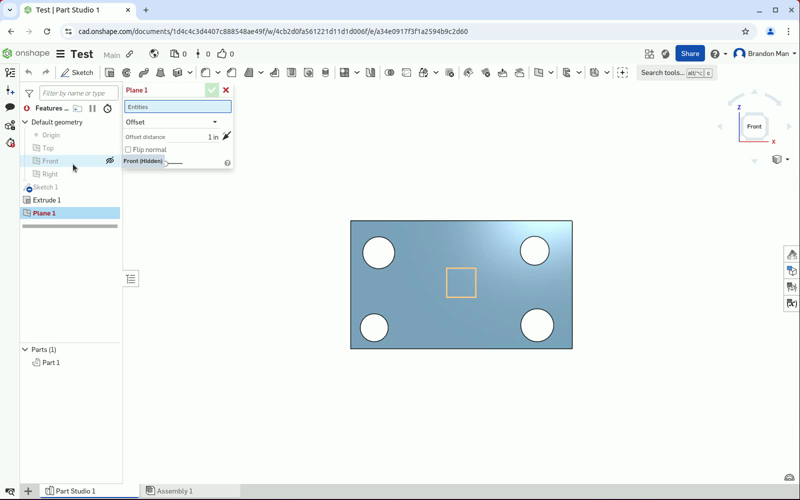
click(73, 163)
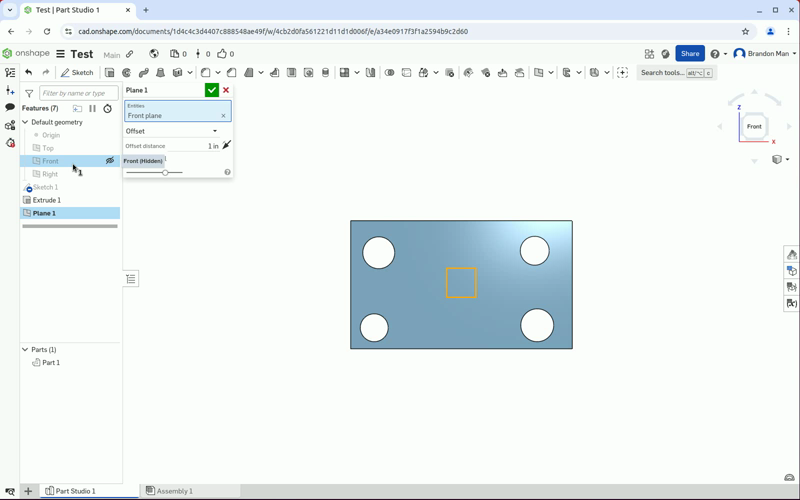
key(tab, 2)
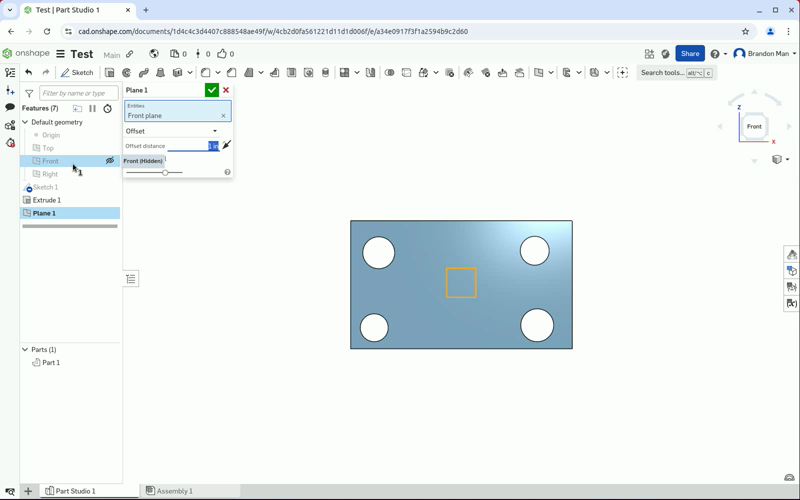
text(7.456)
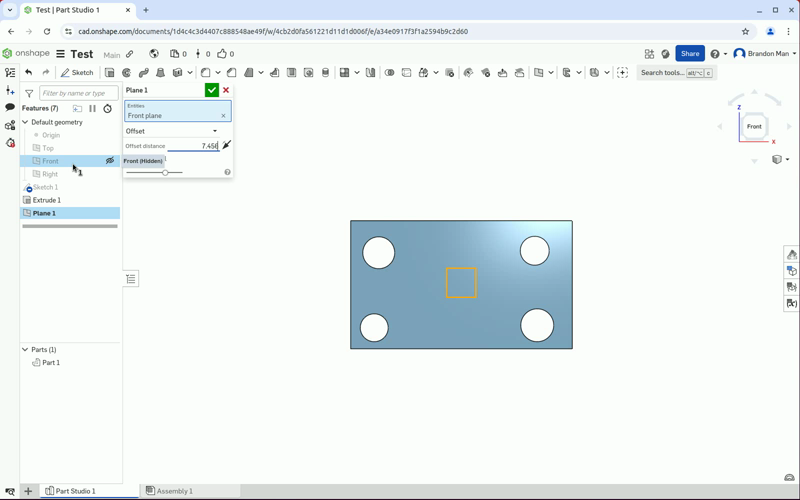
key(enter, 2)
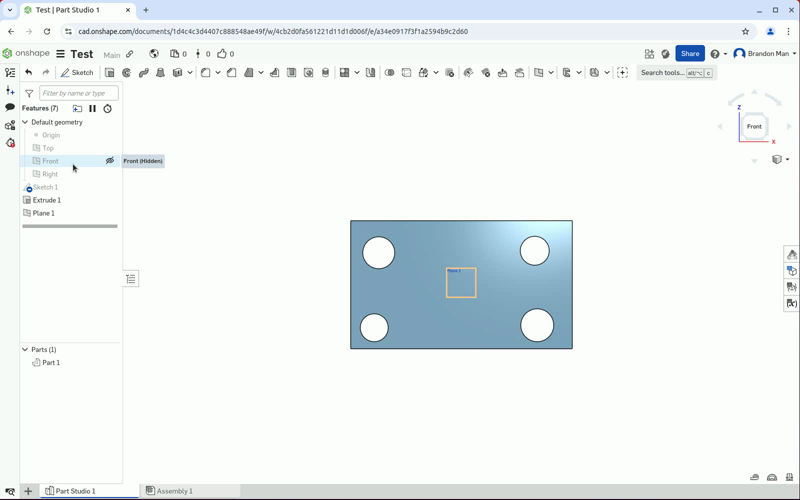
key(shift+s)
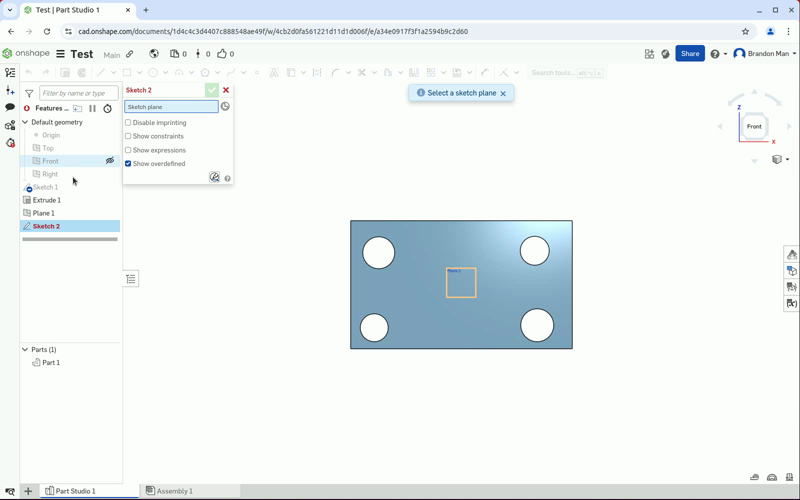
mouse_move(73, 215)
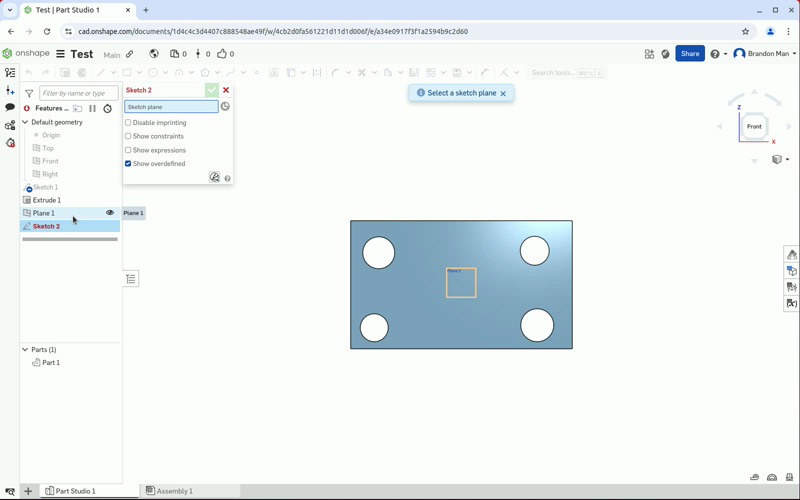
click(73, 215)
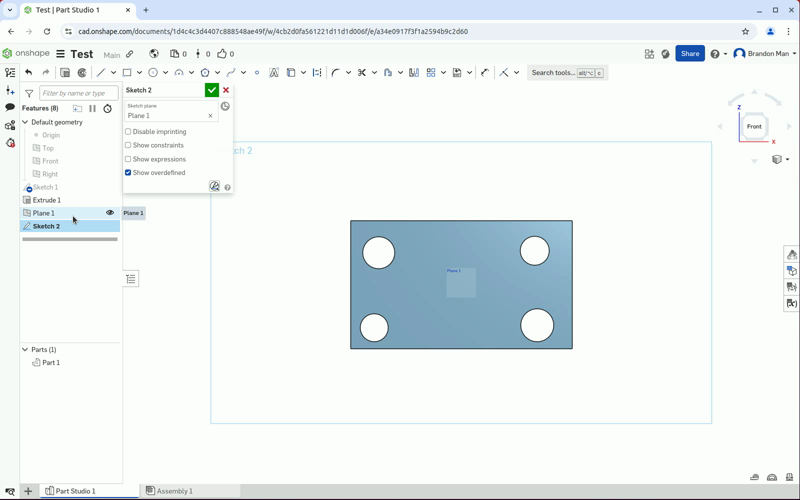
mouse_move(73, 352)
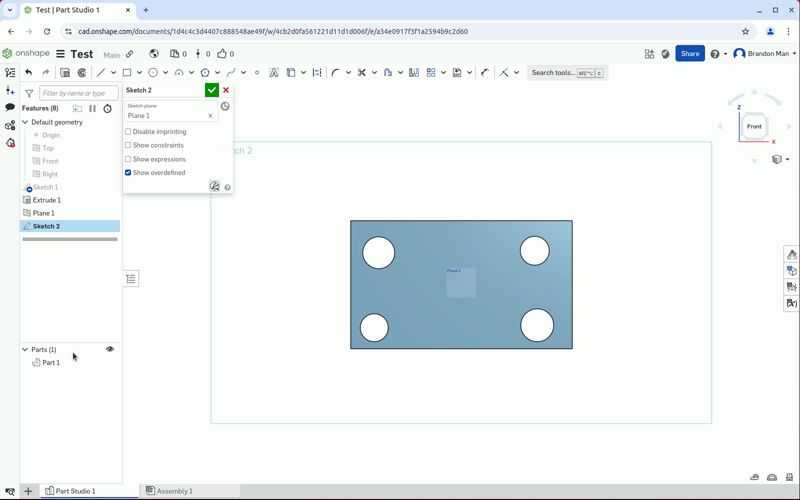
key(y)
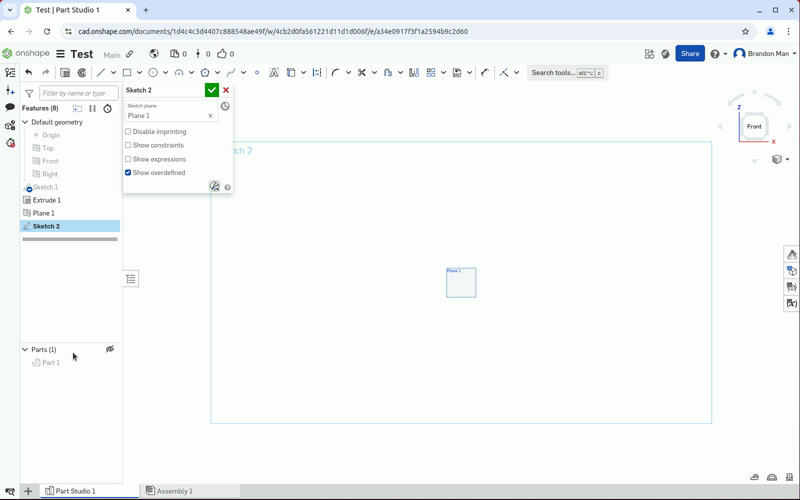
key(l)
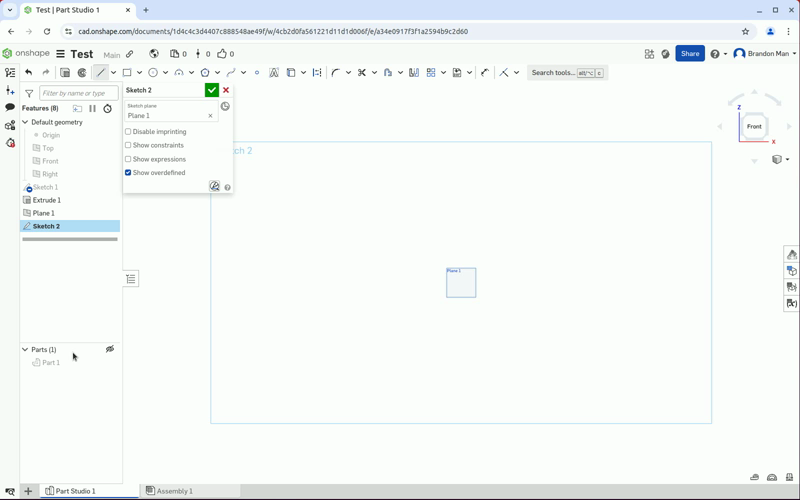
key_down(shift)
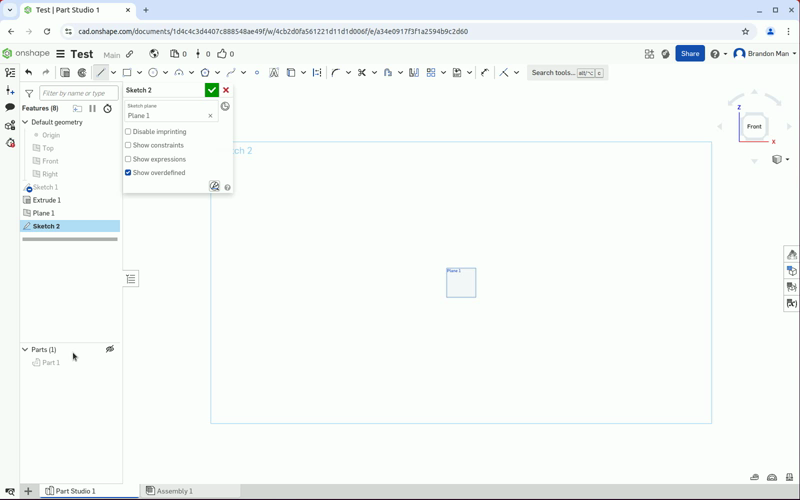
mouse_move(434, 297)
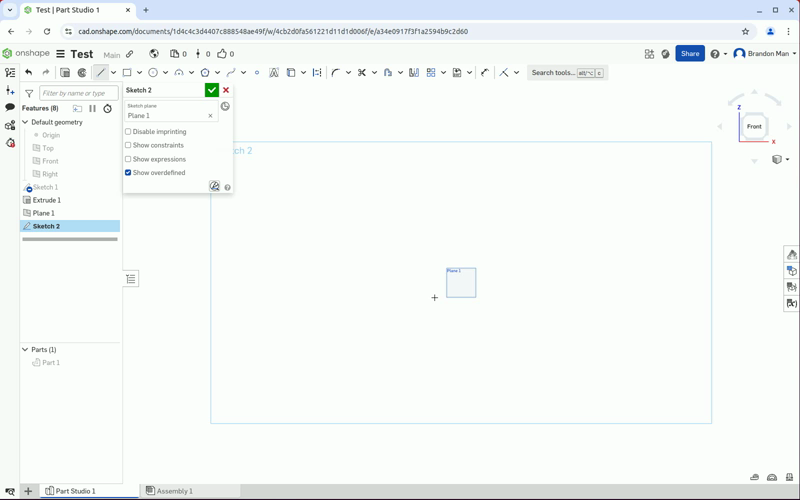
click(434, 297)
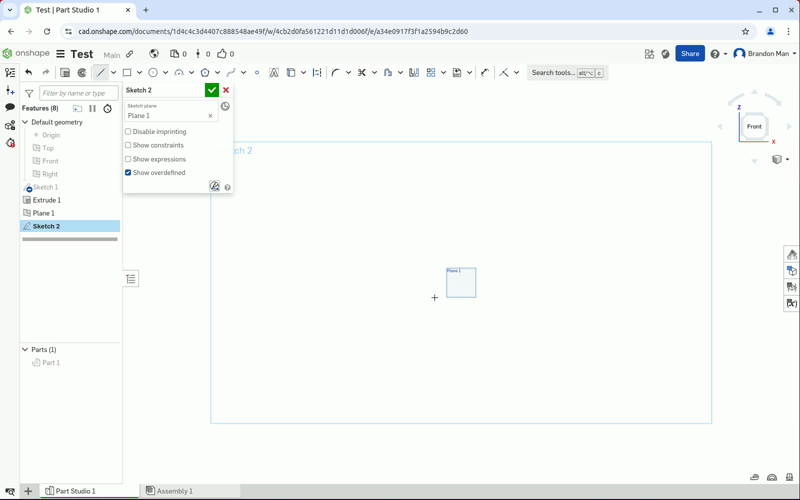
key_up(shift)
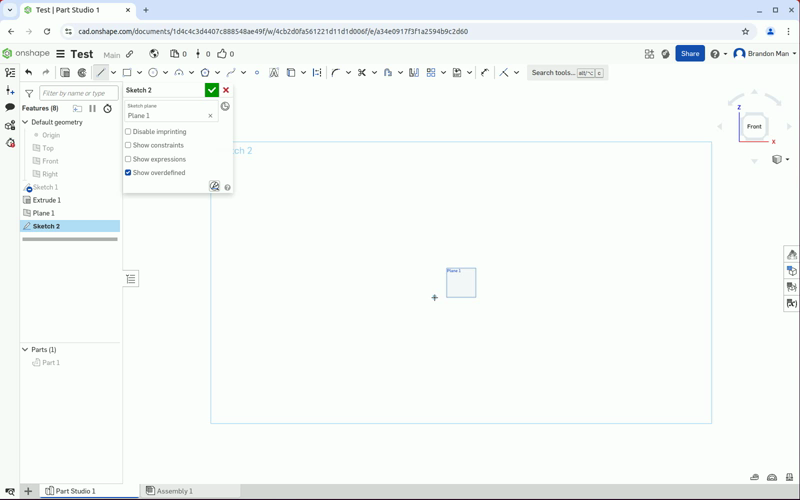
key_down(shift)
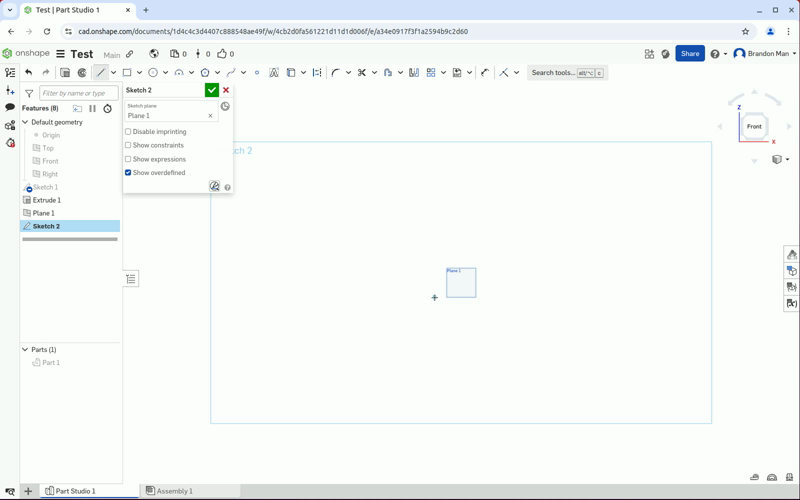
mouse_move(464, 297)
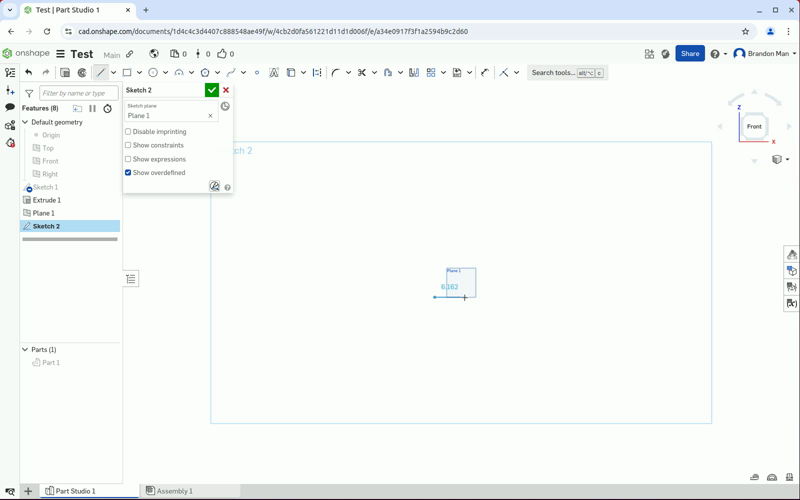
mouse_move(459, 312)
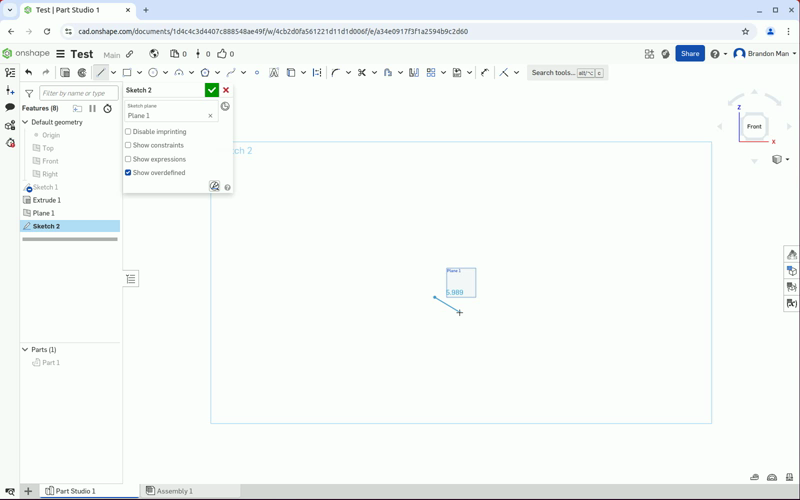
click(459, 312)
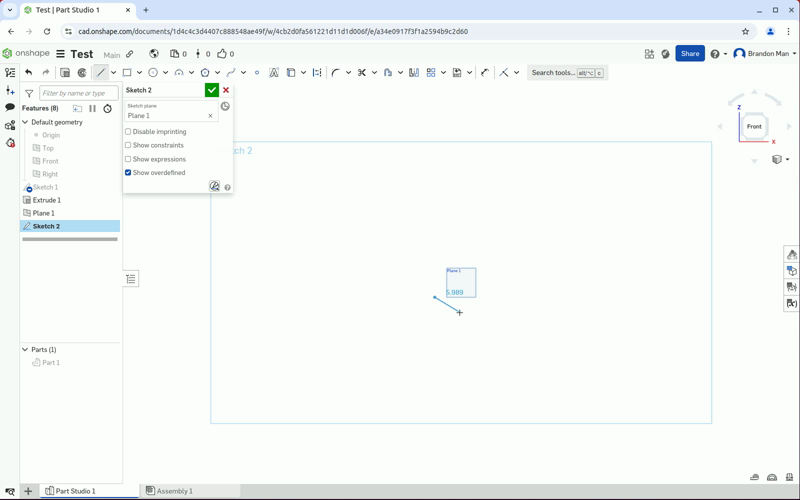
key_up(shift)
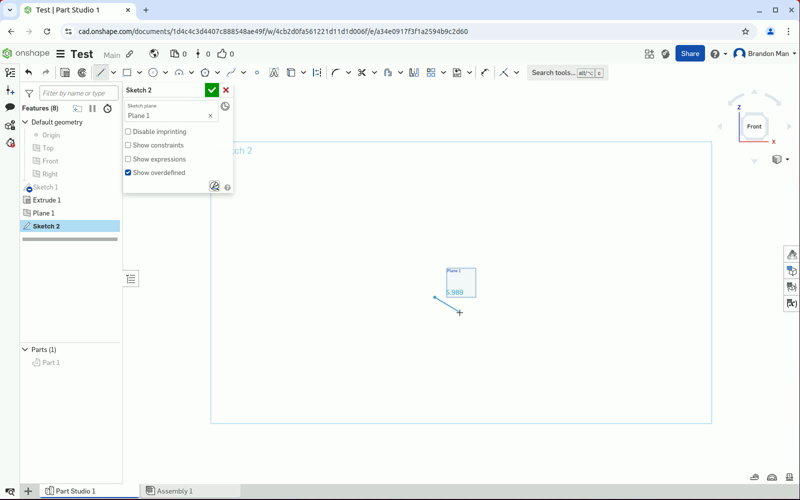
key_down(shift)
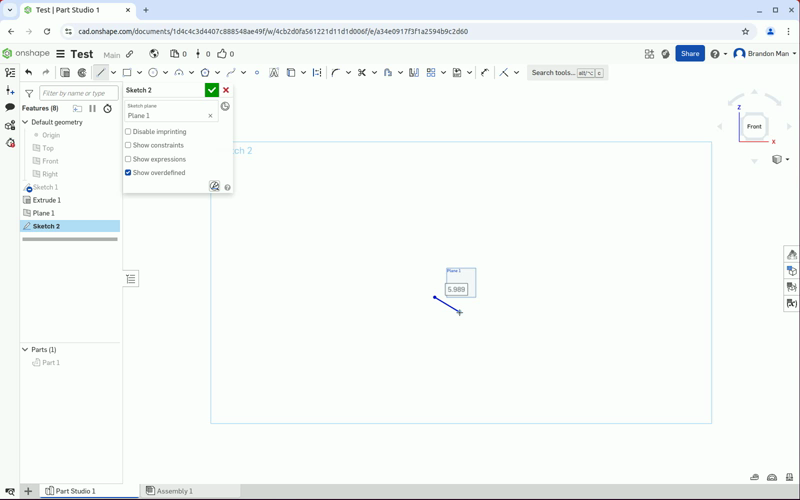
mouse_move(489, 312)
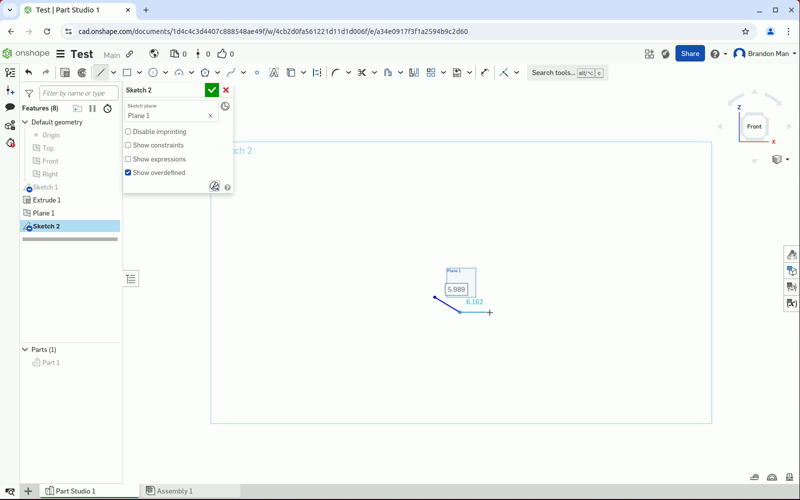
mouse_move(485, 298)
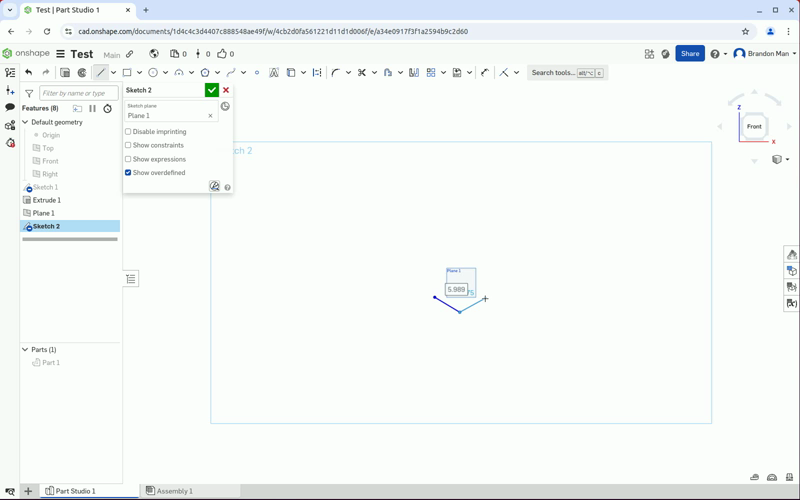
click(485, 298)
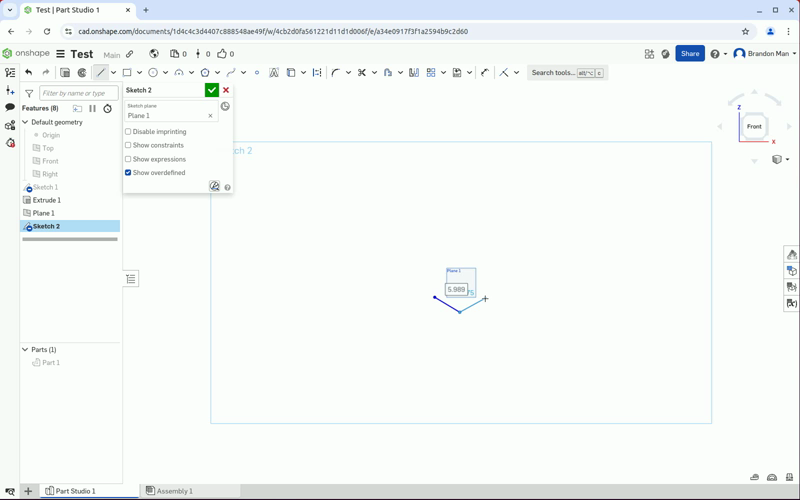
key_up(shift)
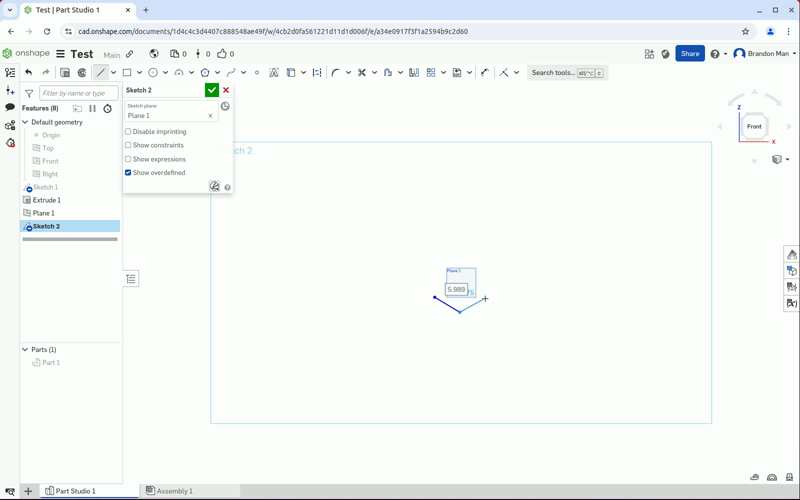
key_down(shift)
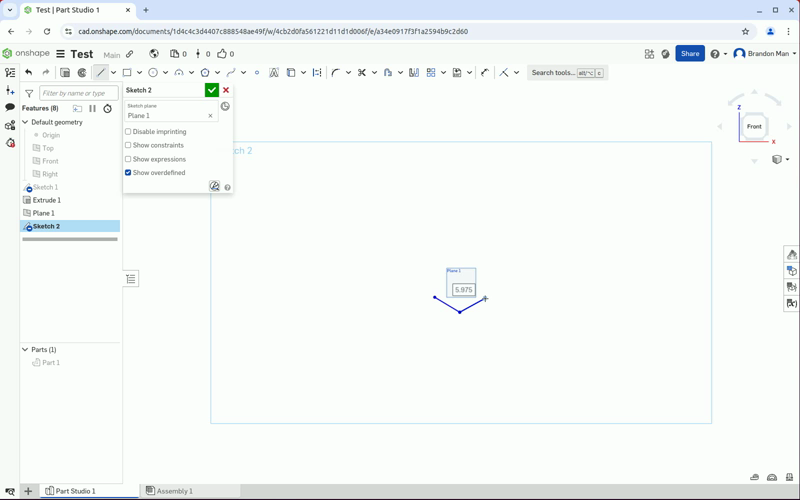
mouse_move(515, 298)
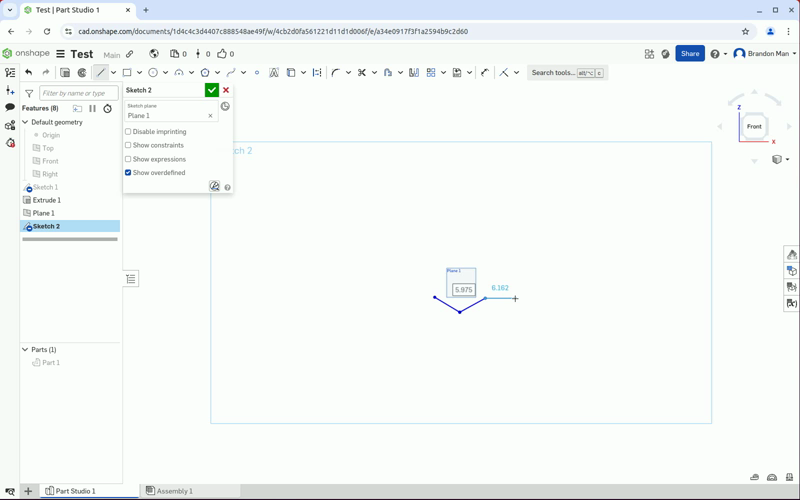
mouse_move(486, 269)
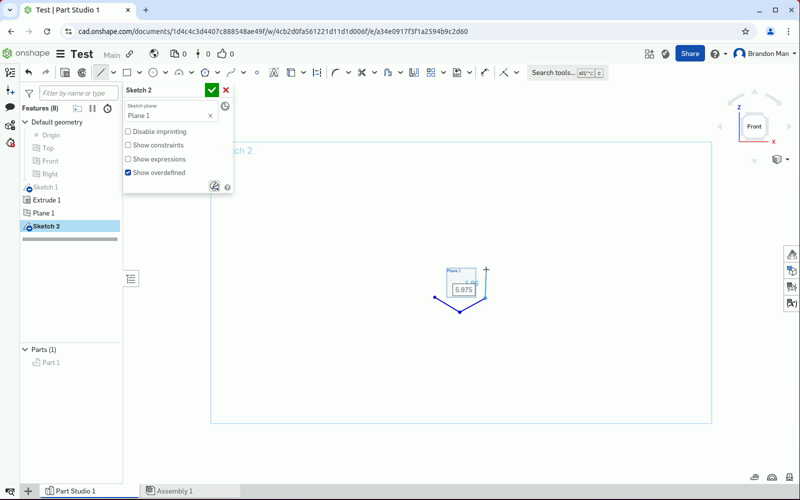
click(486, 269)
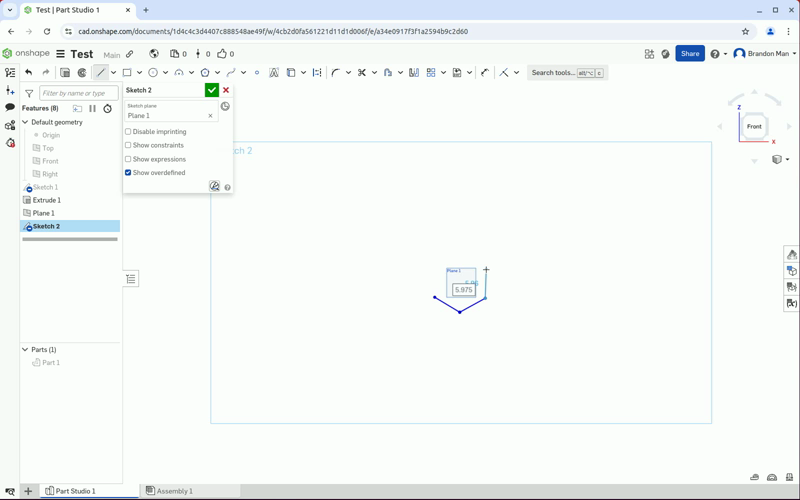
key_up(shift)
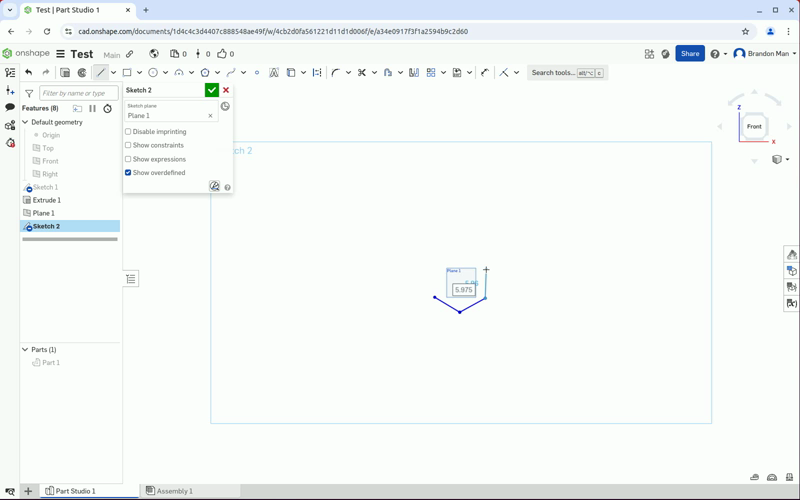
key_down(shift)
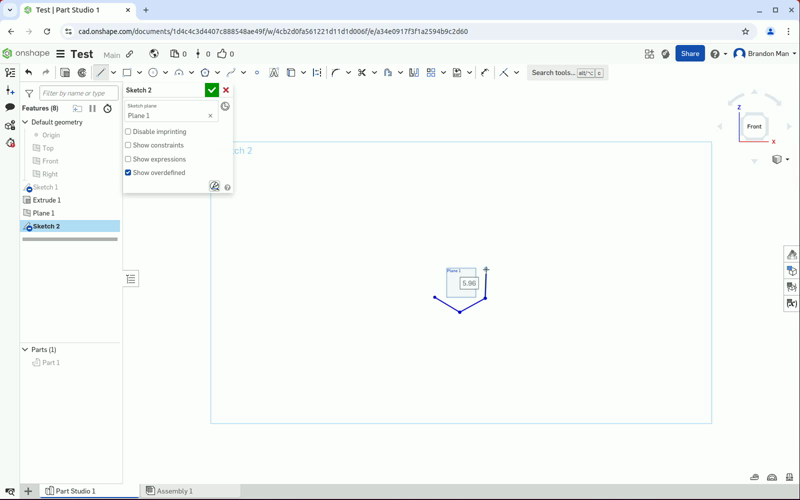
mouse_move(516, 269)
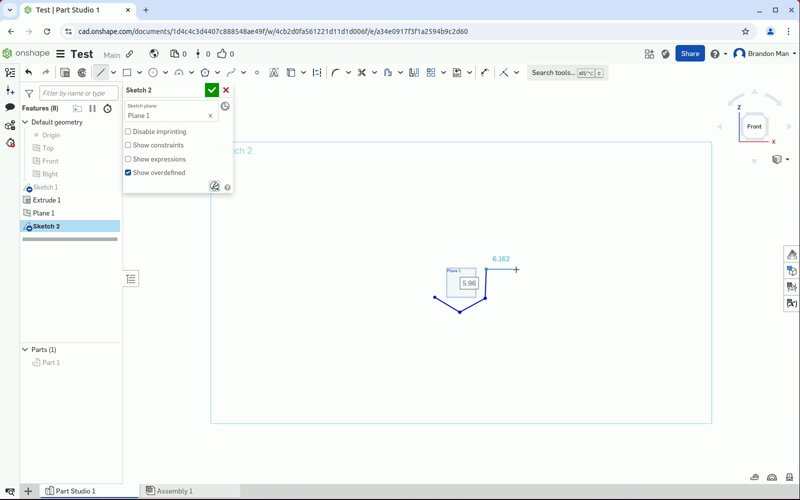
mouse_move(461, 254)
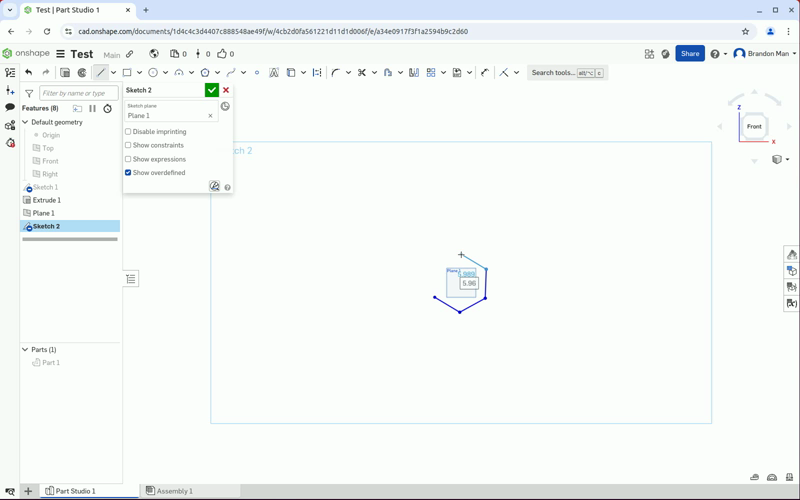
click(461, 254)
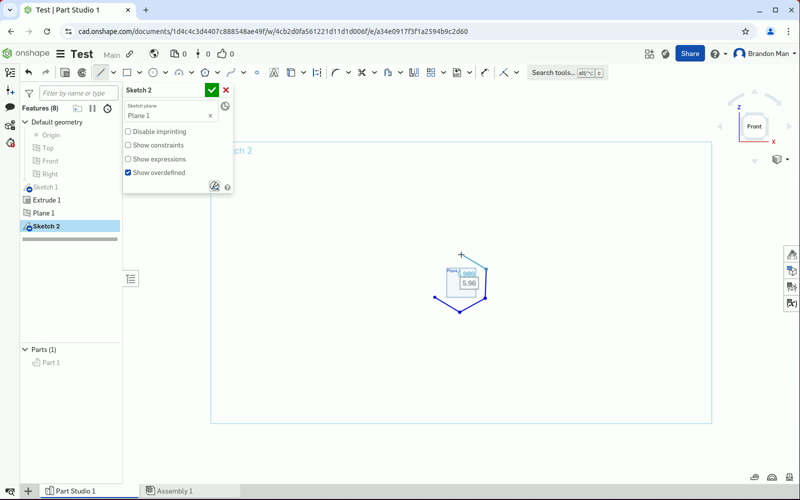
key_up(shift)
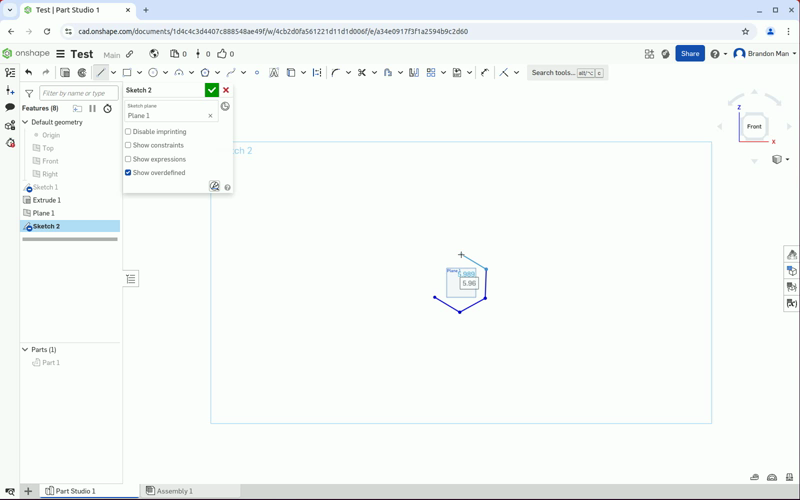
key_down(shift)
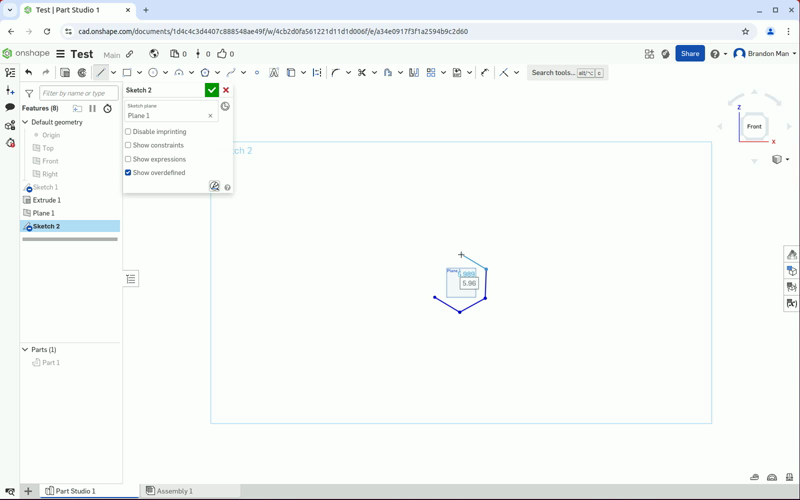
mouse_move(491, 254)
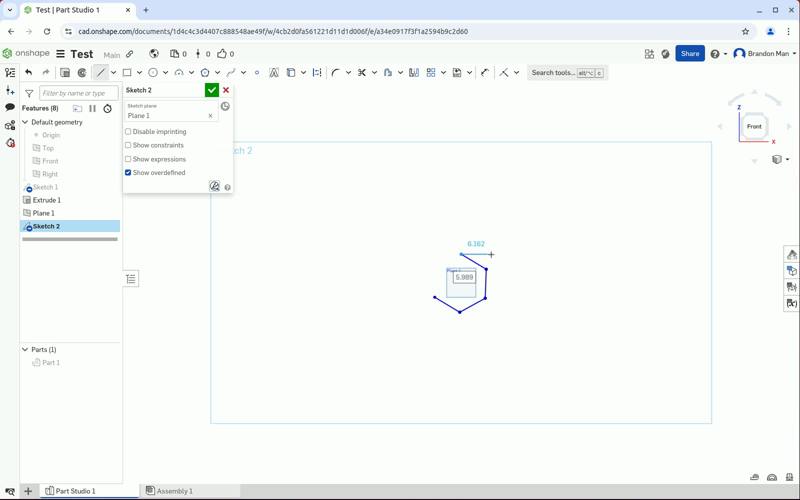
mouse_move(435, 267)
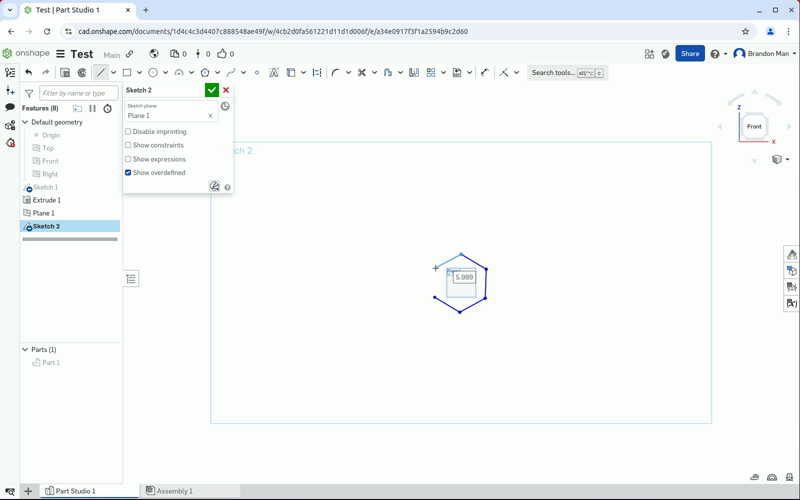
click(435, 267)
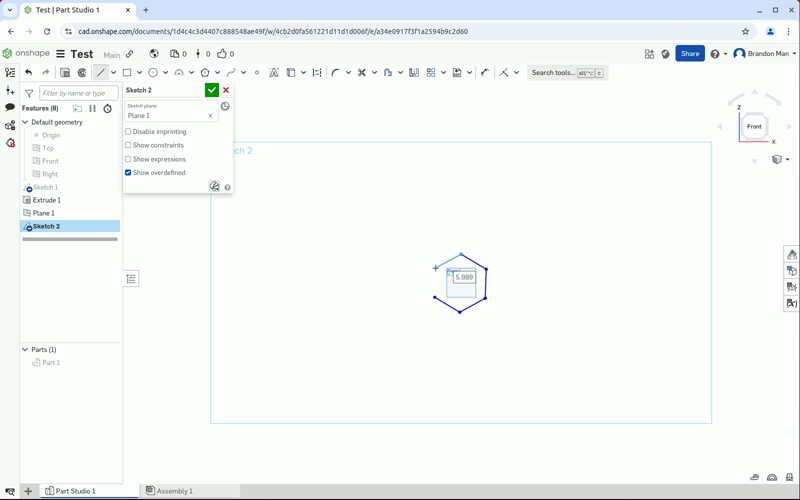
key_up(shift)
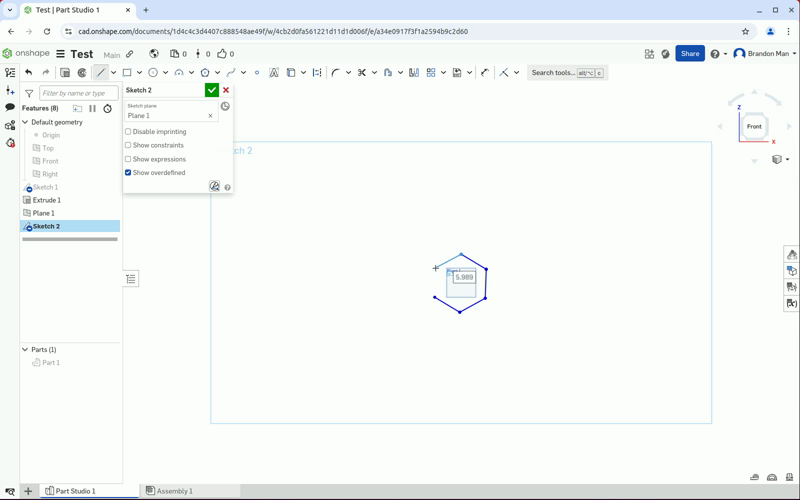
mouse_move(465, 267)
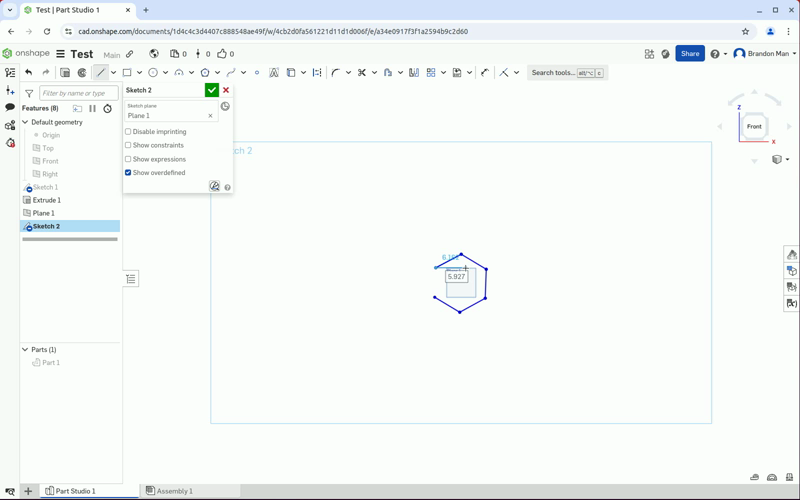
key_down(shift)
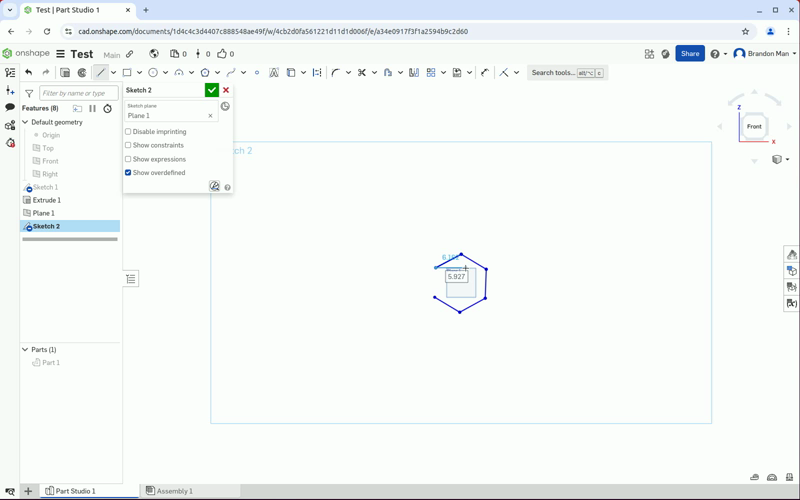
mouse_move(434, 297)
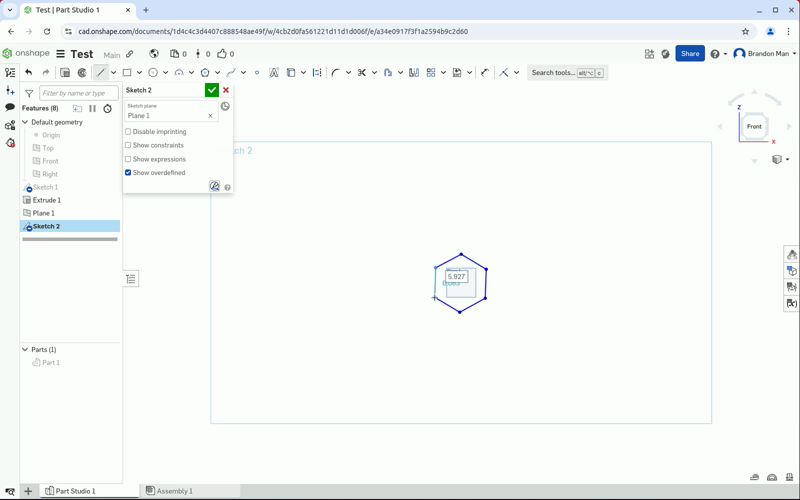
key_up(shift)
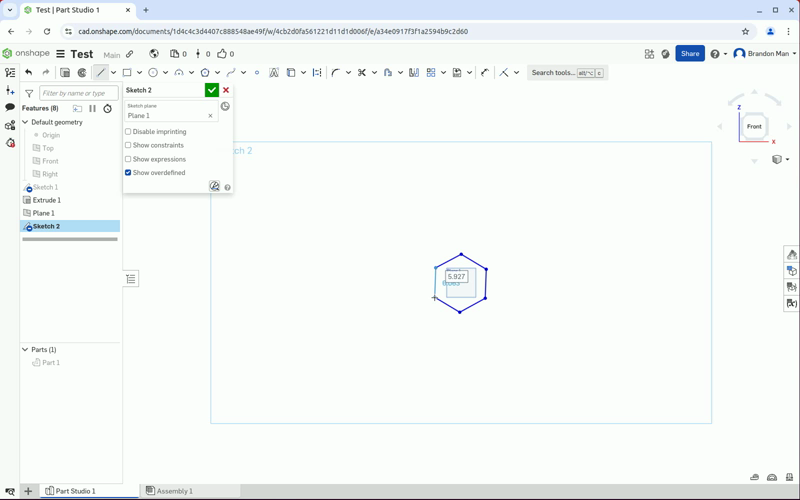
click(434, 297)
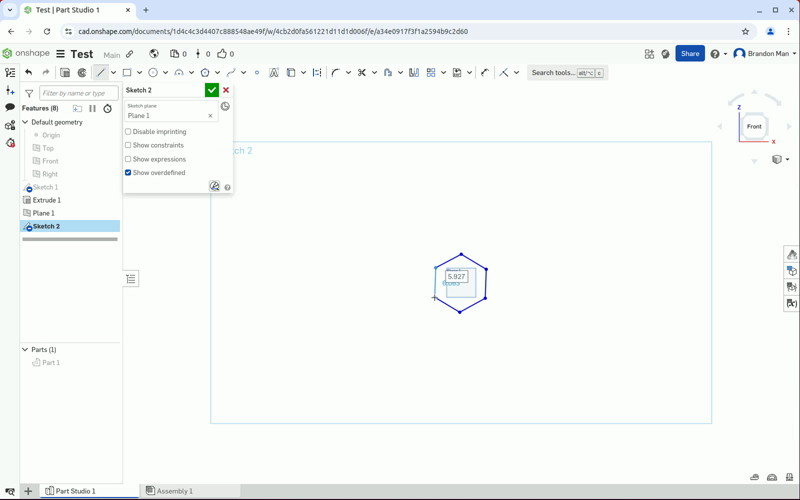
key(esc)
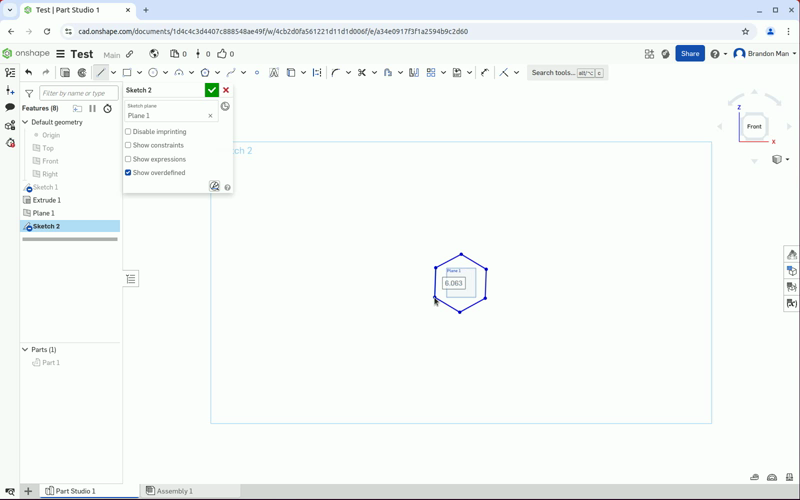
mouse_move(474, 278)
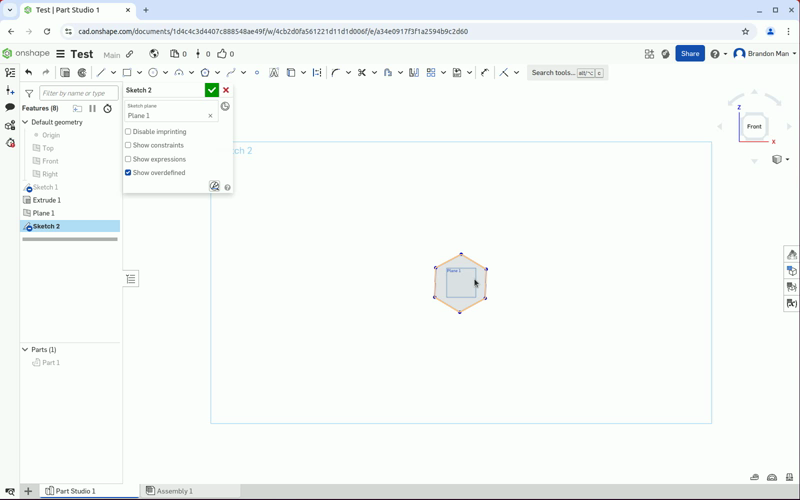
click(474, 278)
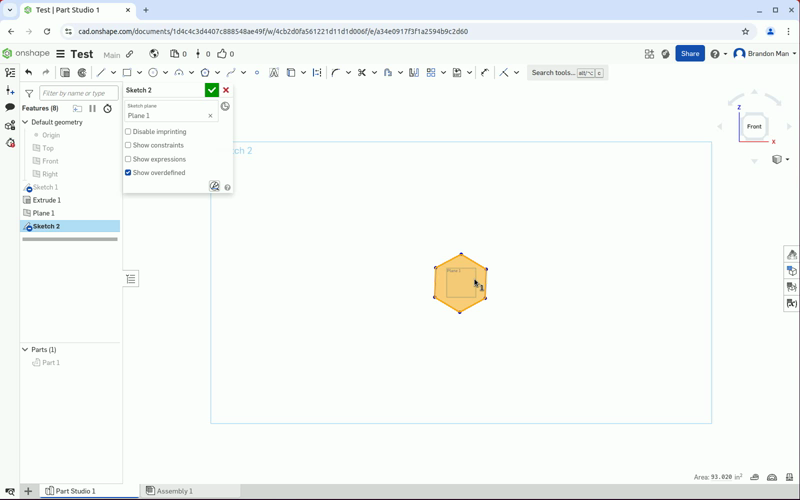
mouse_move(73, 352)
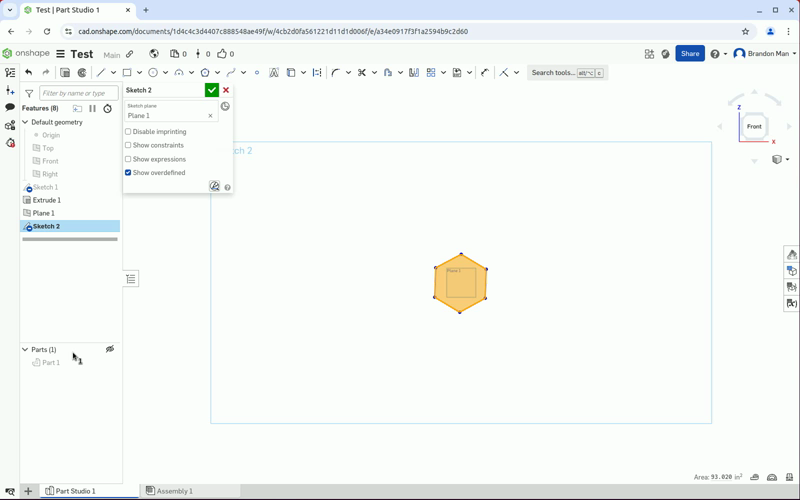
key(shift+y)
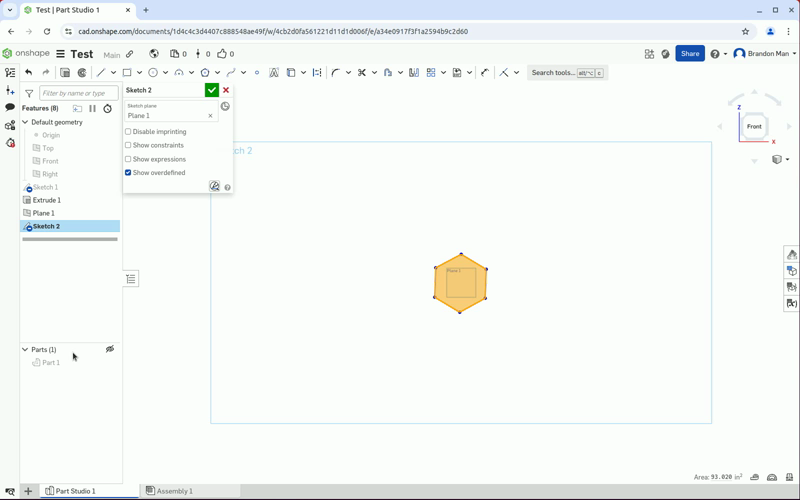
key(shift+e)
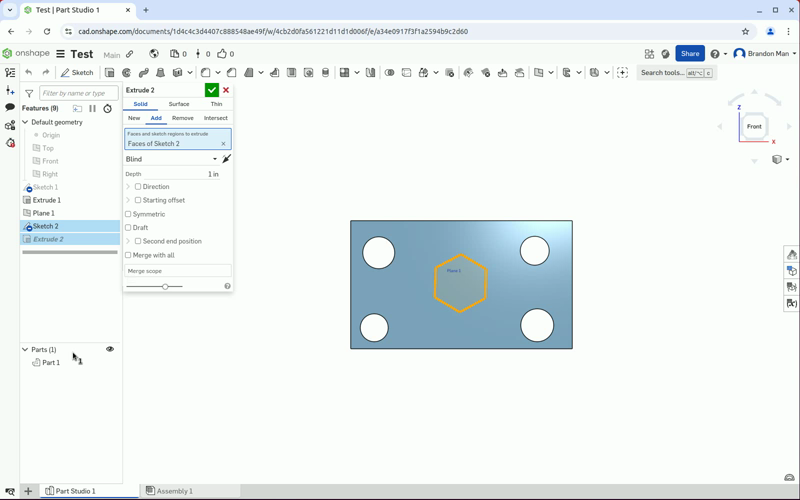
mouse_move(143, 106)
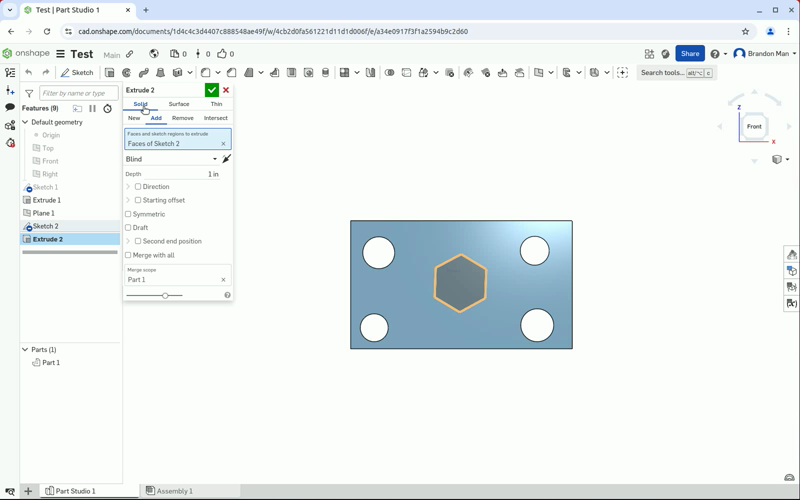
click(143, 106)
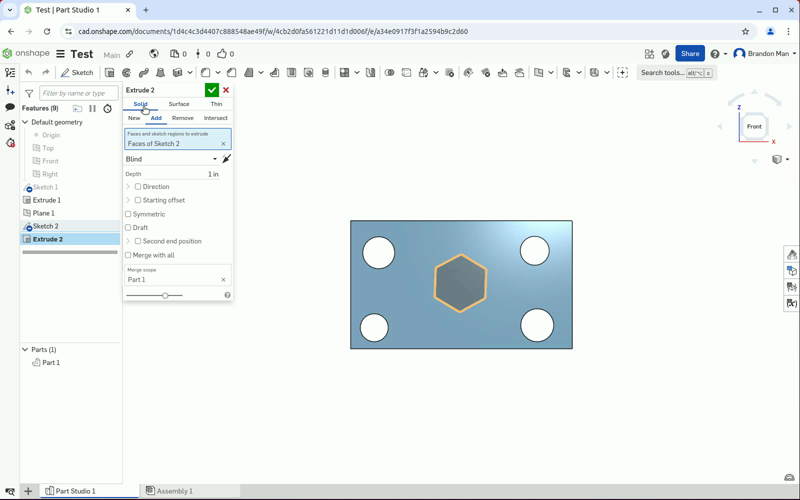
mouse_move(137, 120)
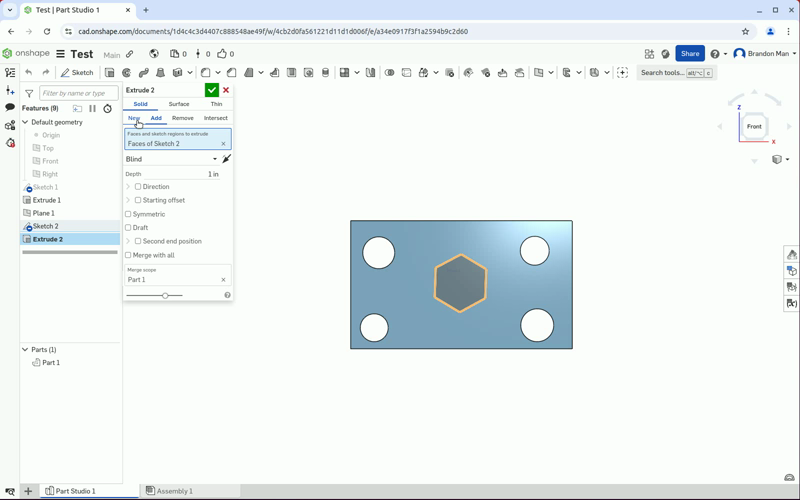
click(137, 120)
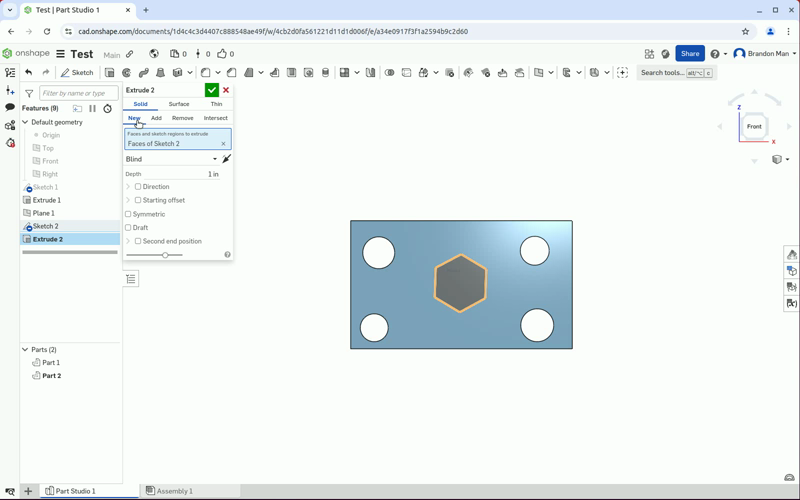
key(tab, 4)
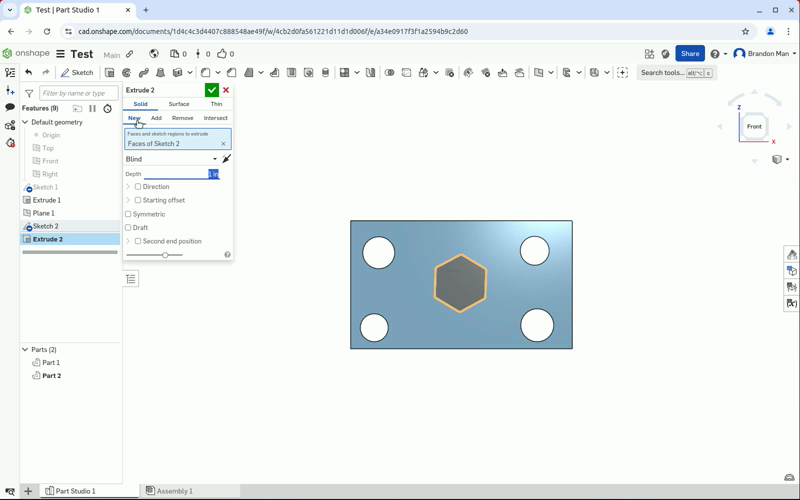
text(7.462)
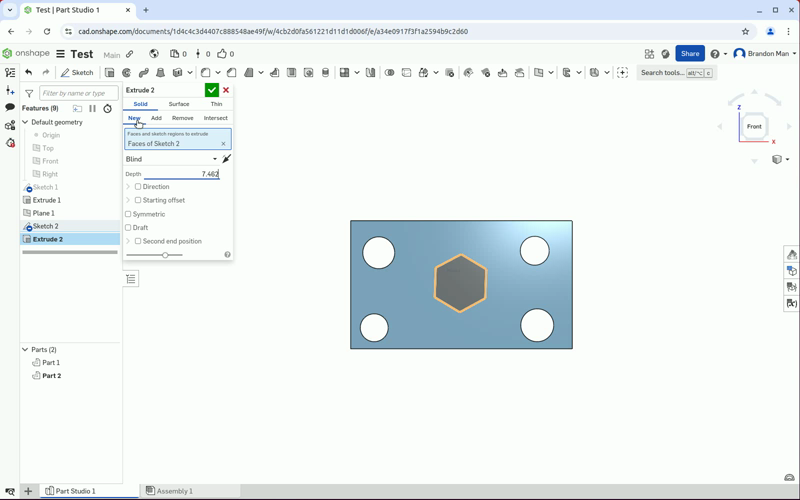
key(enter)
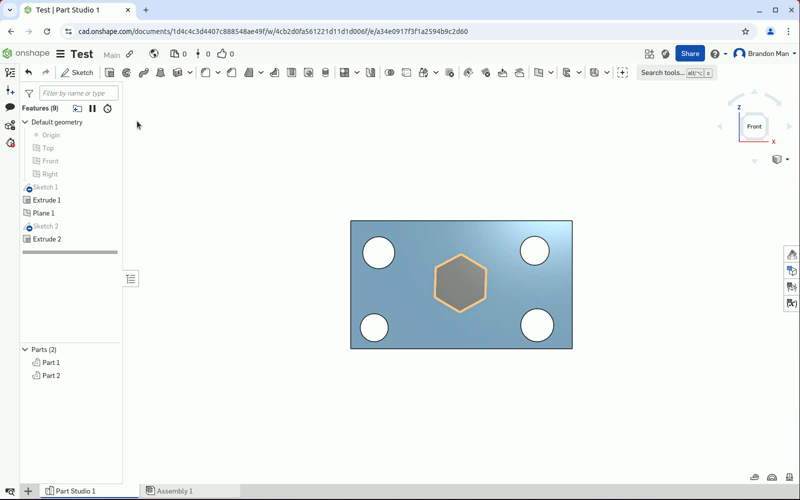
key(shift+h)
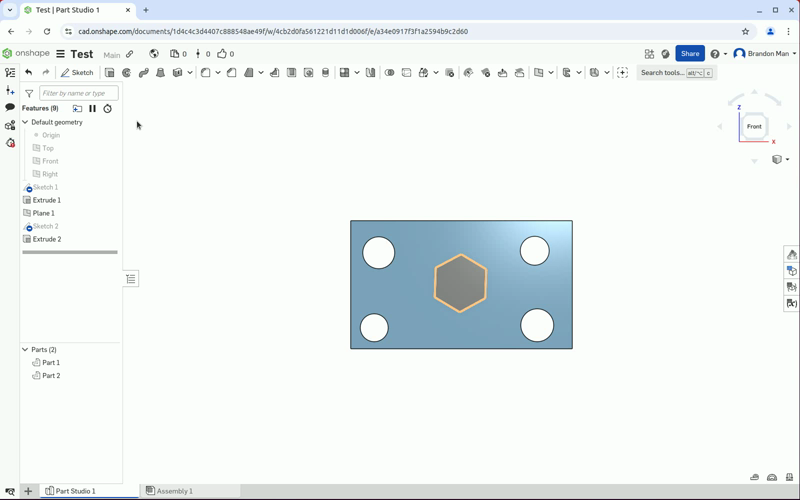
key(shift+h)
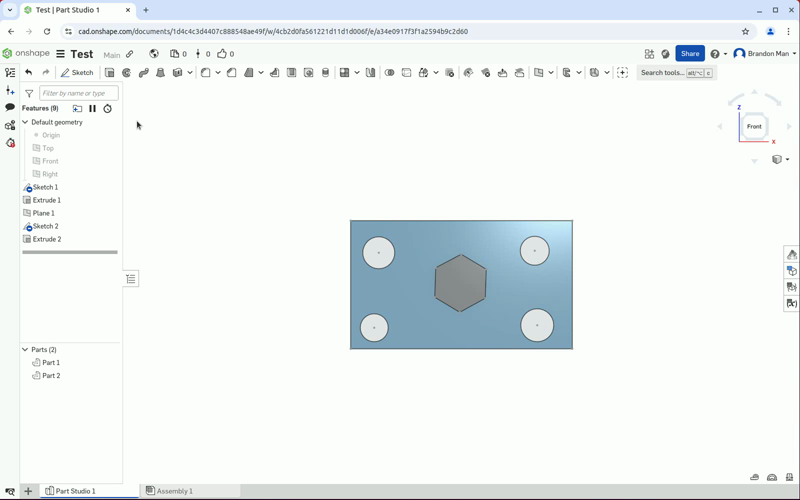
key(shift+7)
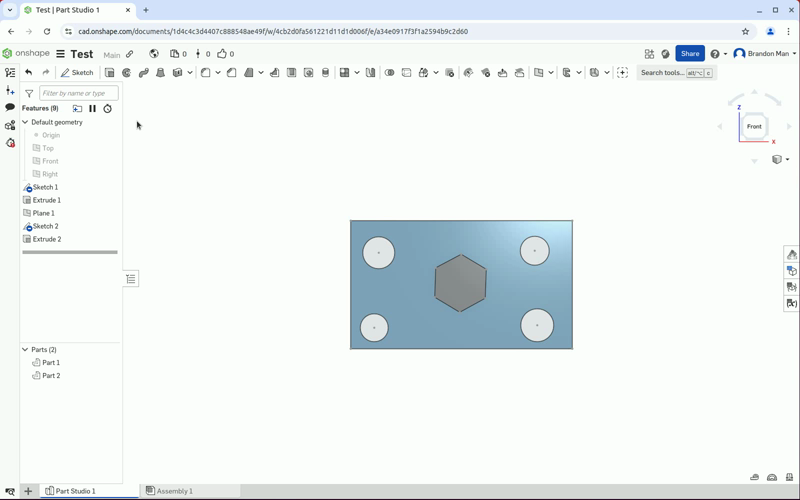
key(left, 2)
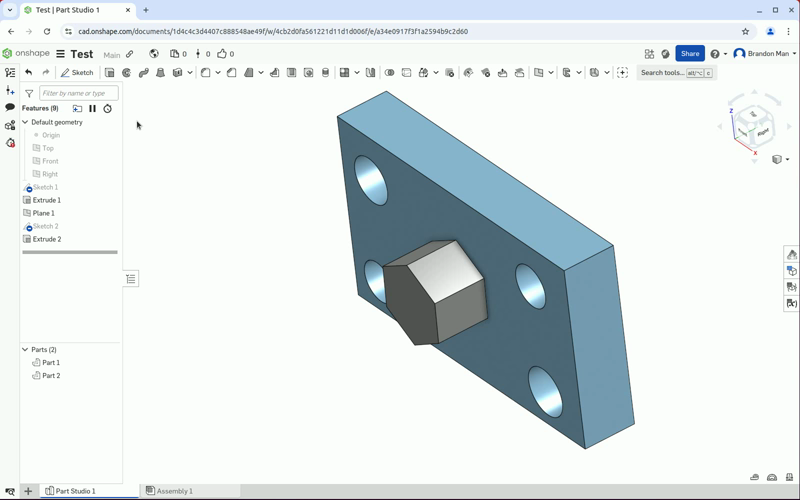
key(down, 2)
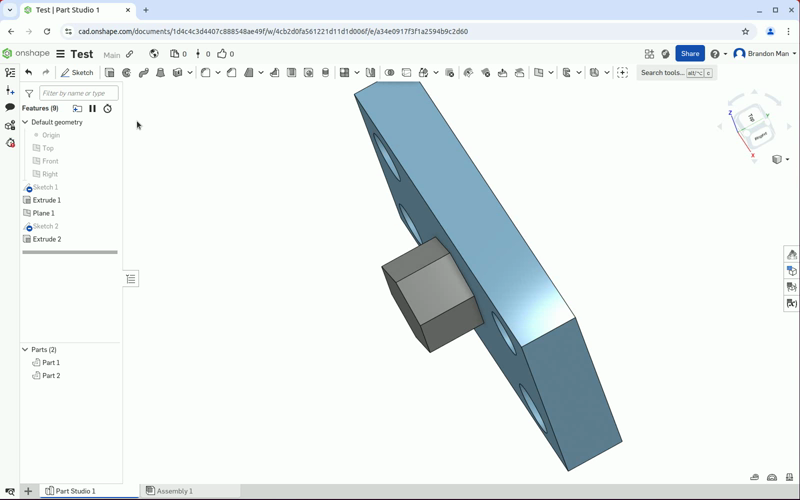
key(up, 2)
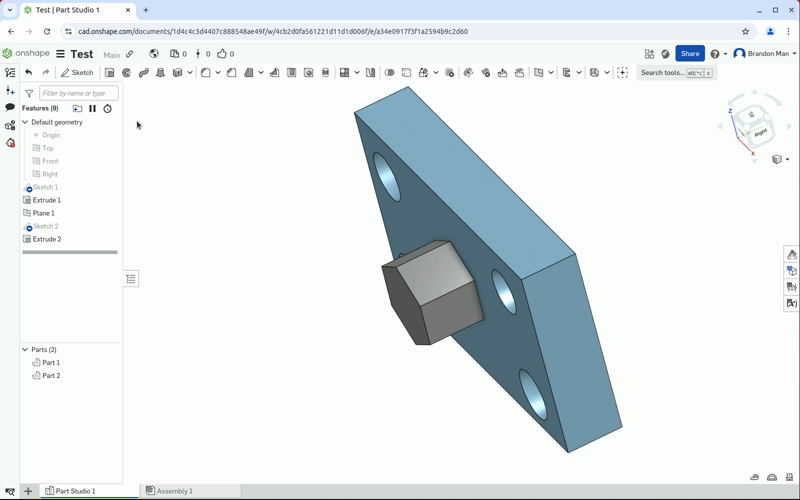
key(right, 2)
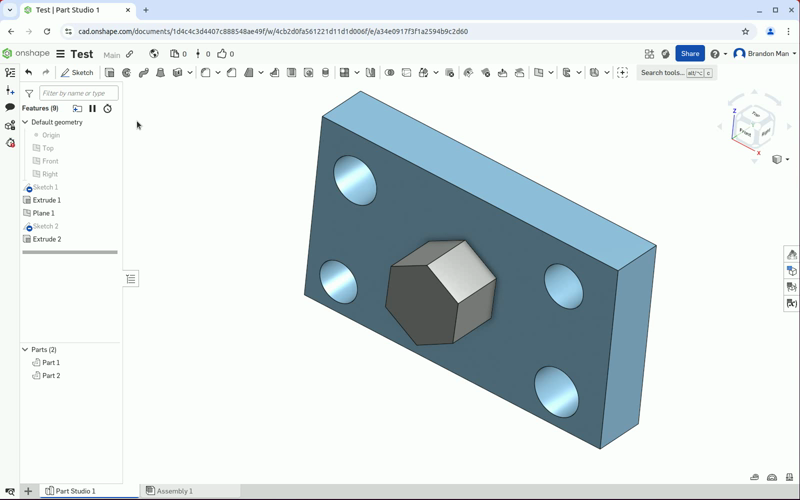
mouse_move(73, 189)
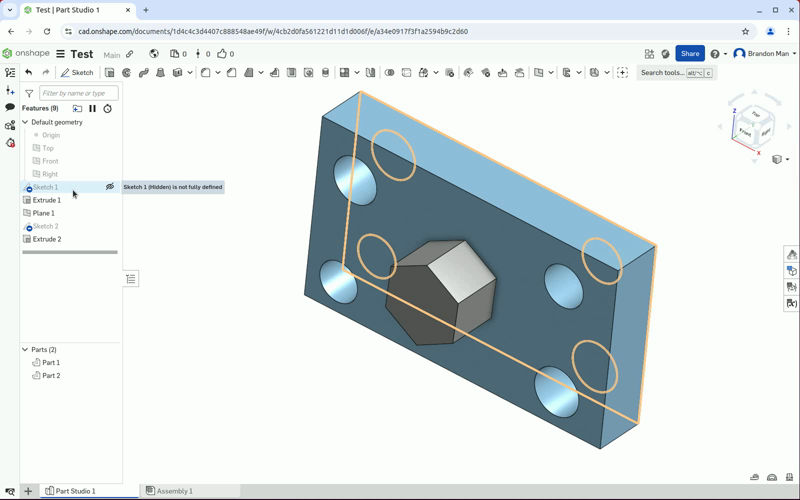
click(73, 189)